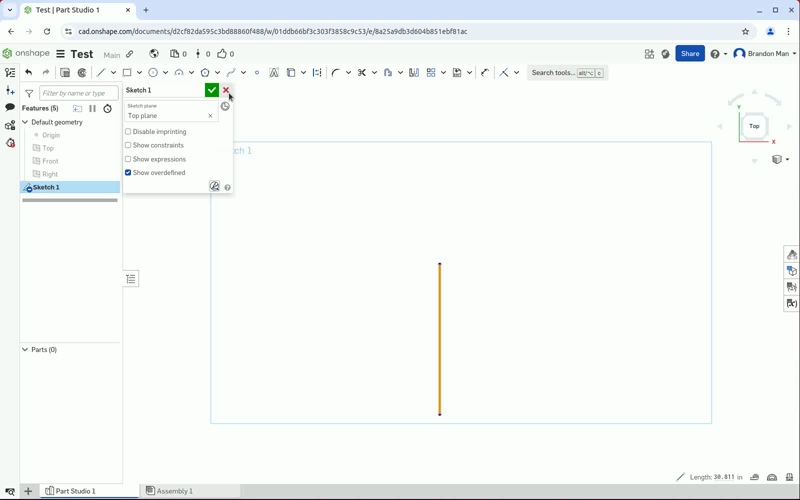
key(shift+h)
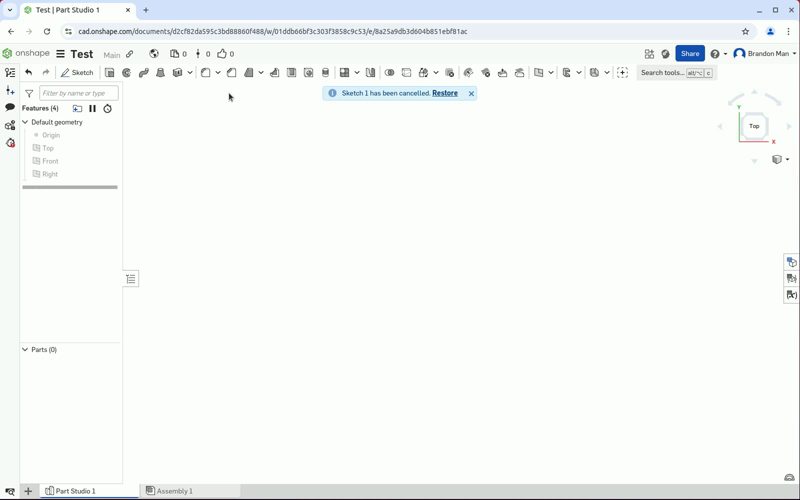
mouse_move(73, 352)
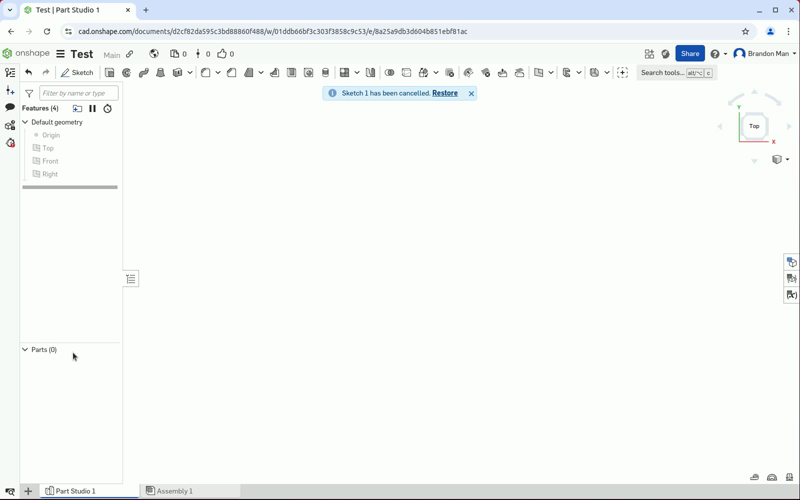
key(y)
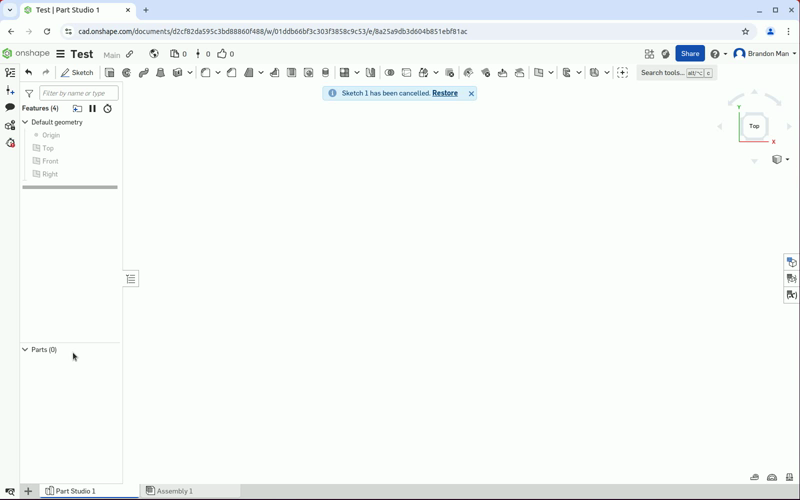
key(shift+p)
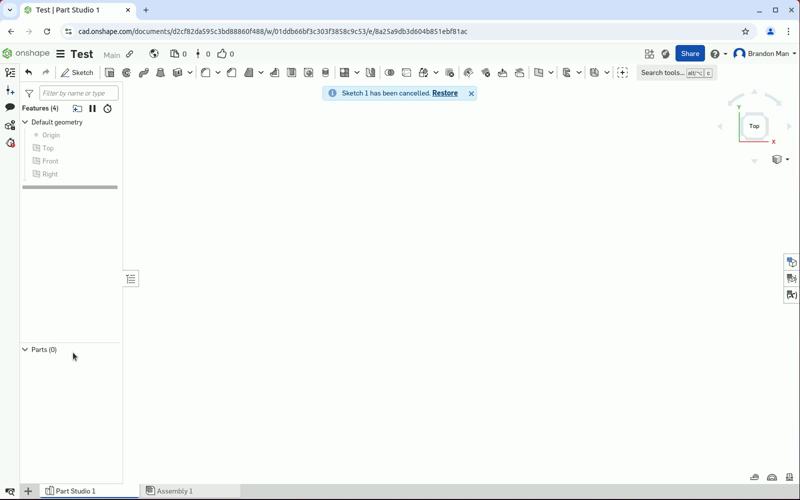
key(space)
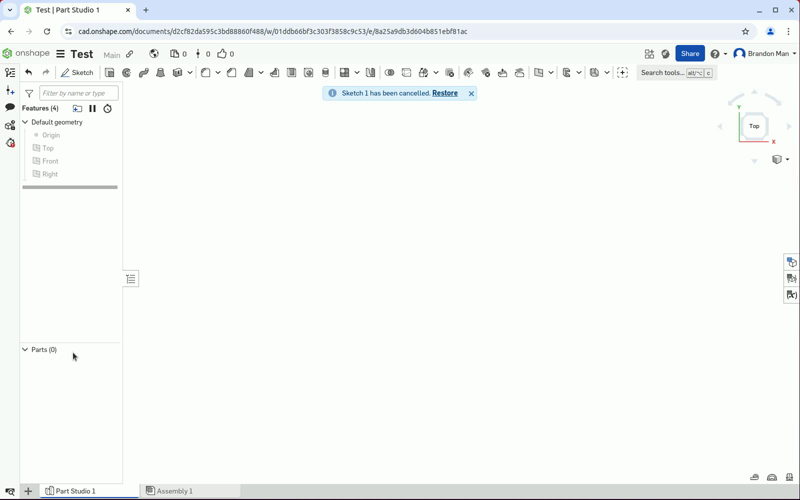
key_down(shift)
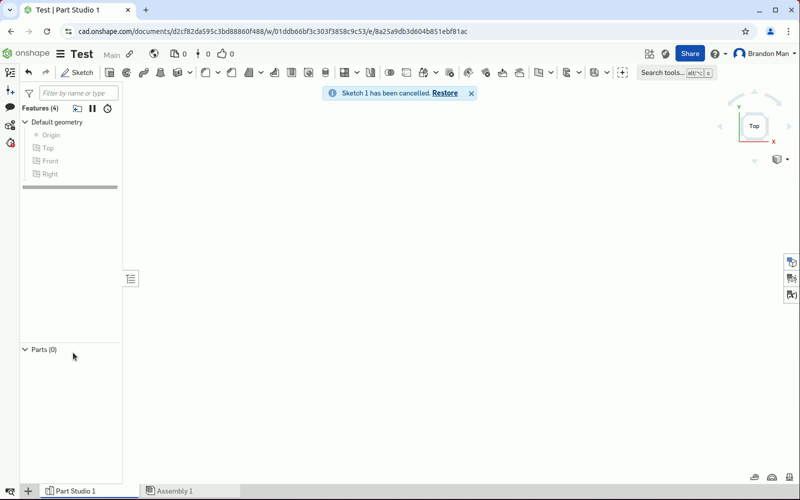
key(up)
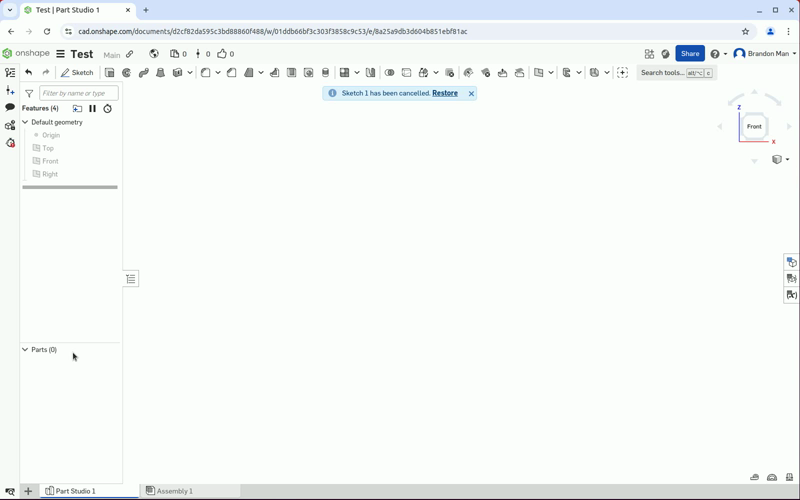
key_up(shift)
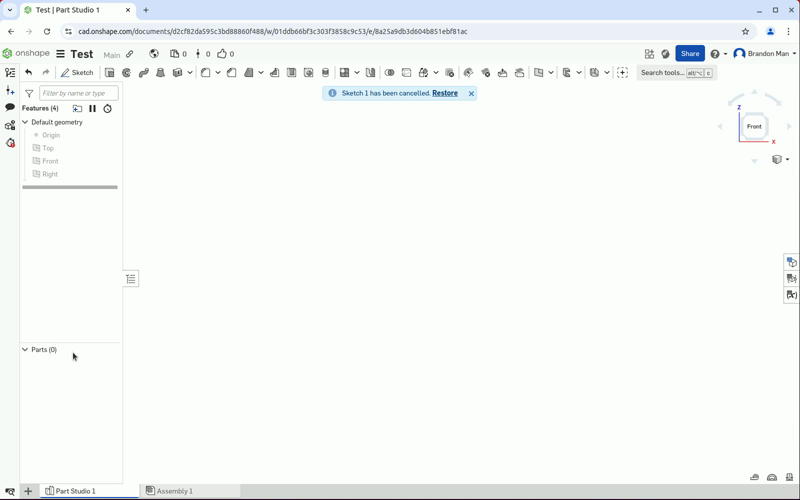
mouse_move(73, 352)
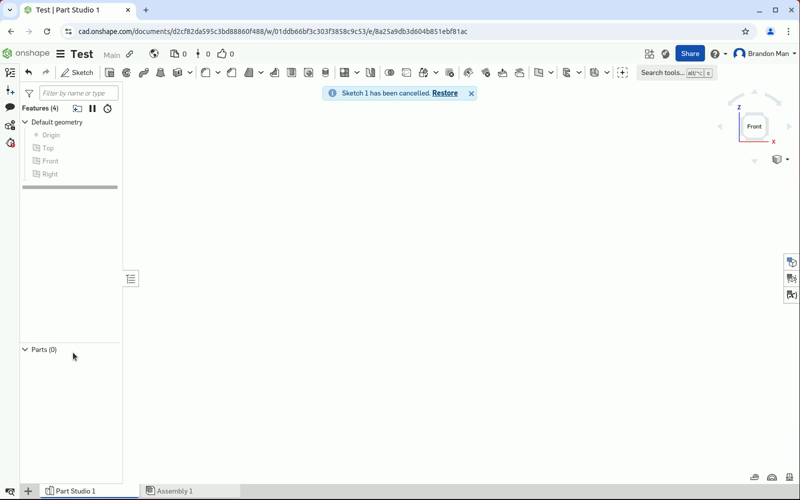
key(shift+y)
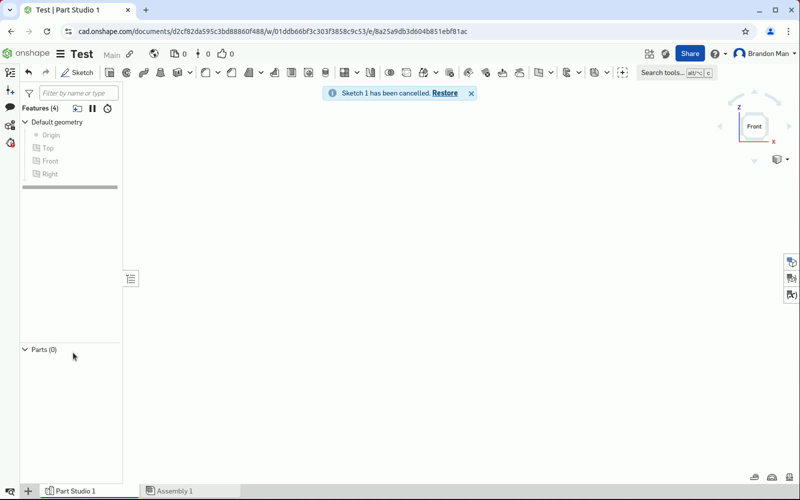
key(shift+s)
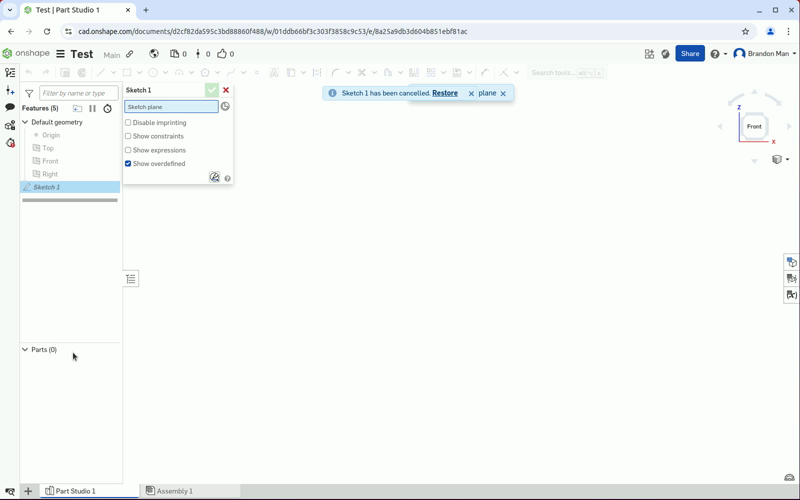
mouse_move(73, 163)
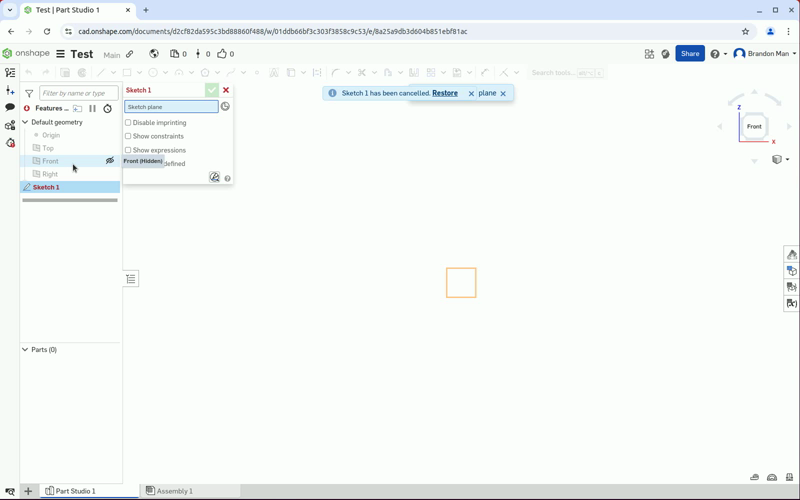
click(73, 163)
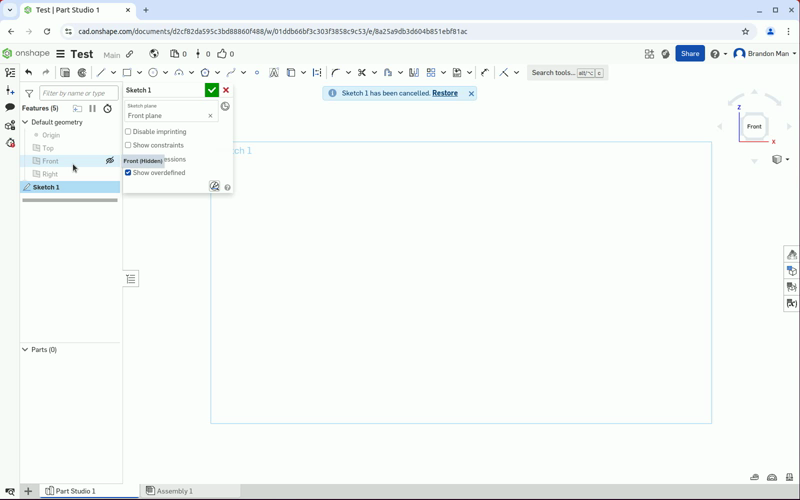
mouse_move(73, 352)
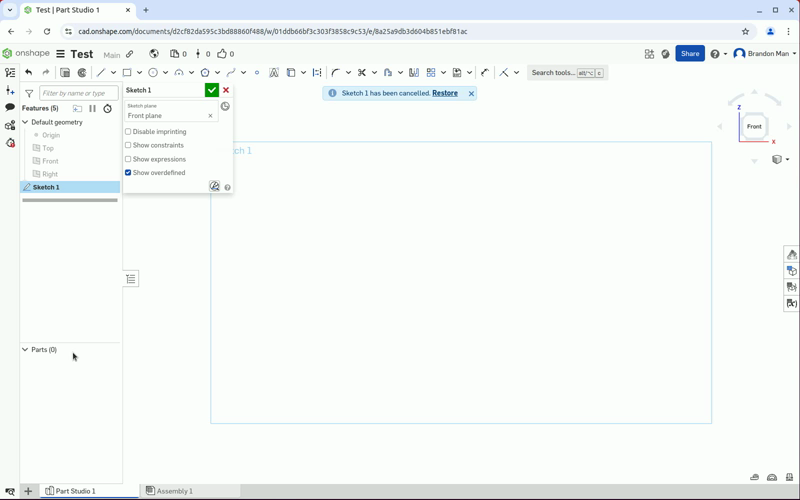
key(y)
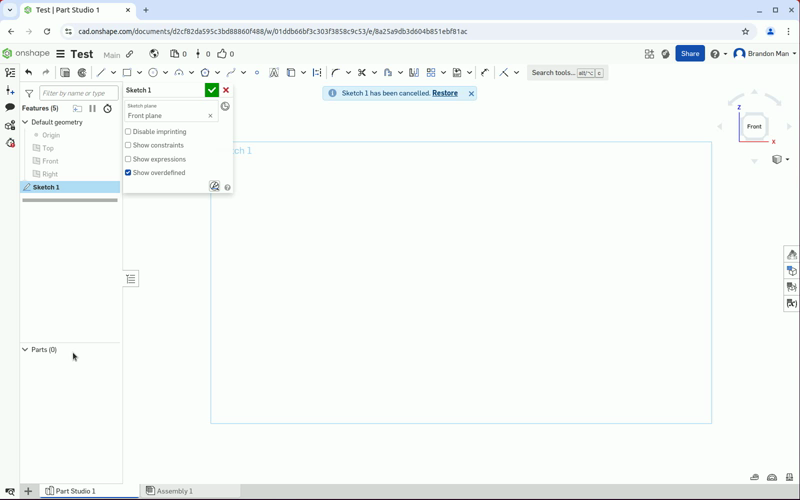
key(l)
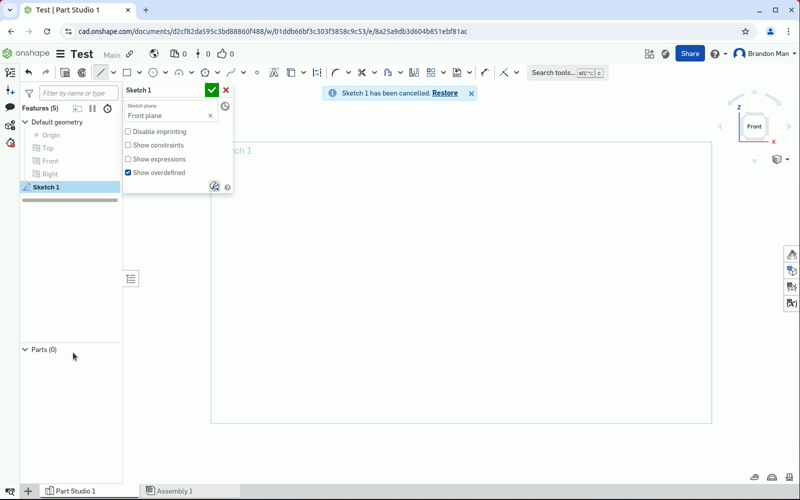
key_down(shift)
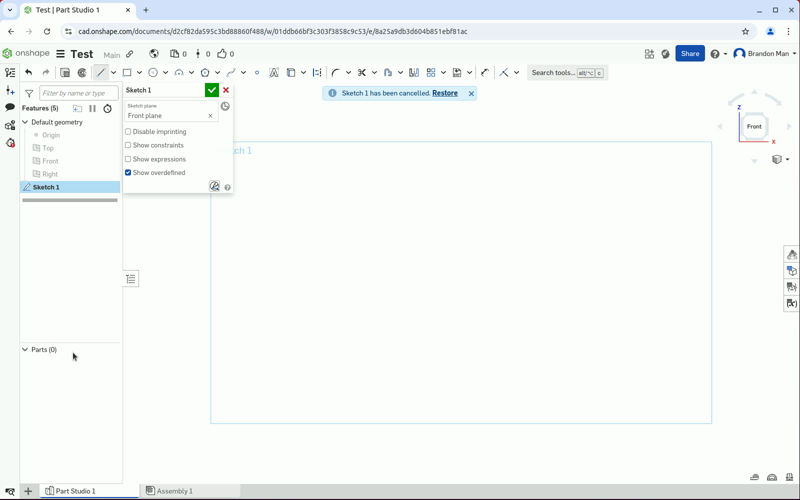
mouse_move(348, 389)
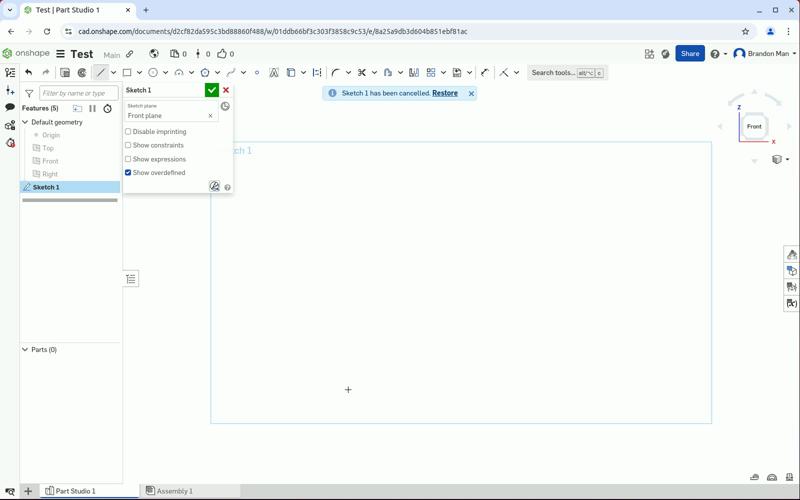
click(348, 389)
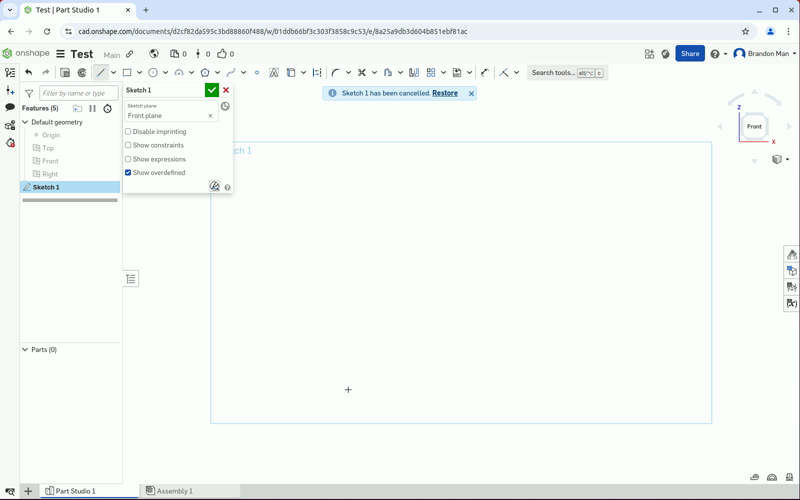
key_up(shift)
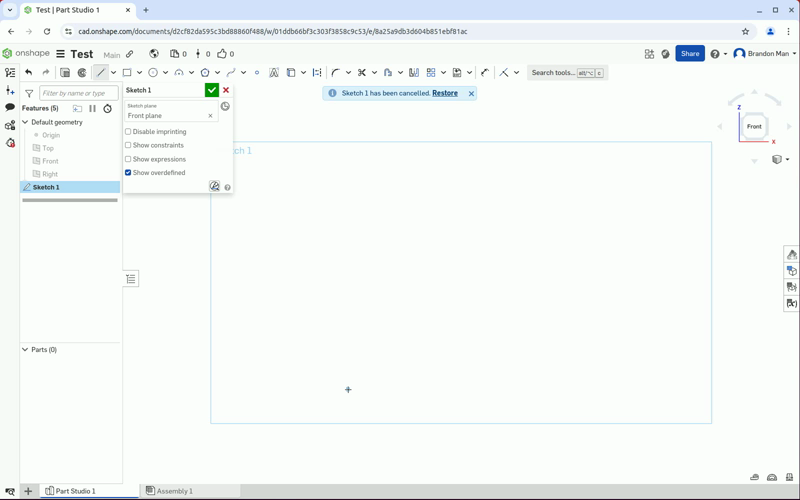
key_down(shift)
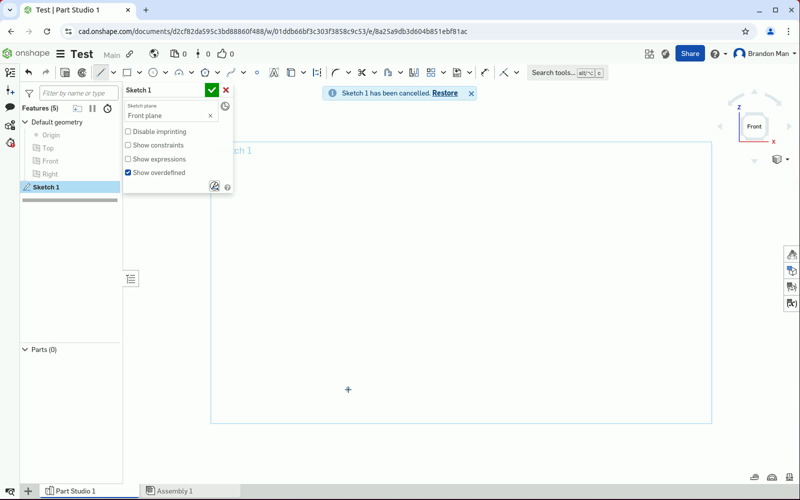
mouse_move(572, 389)
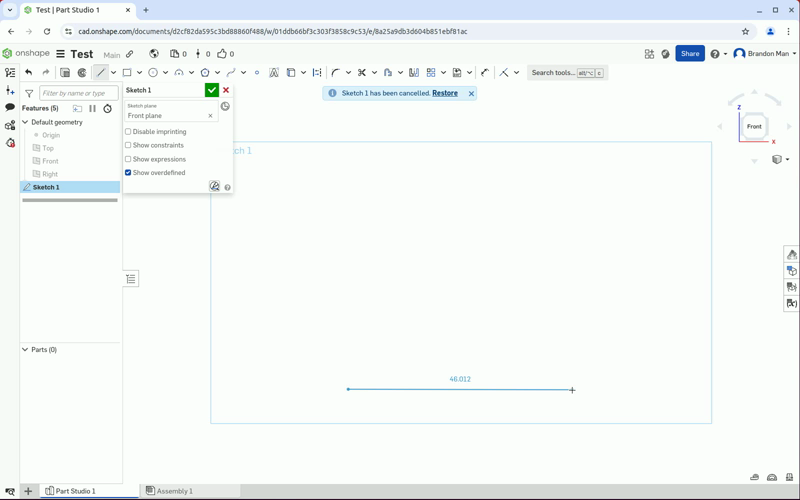
click(572, 389)
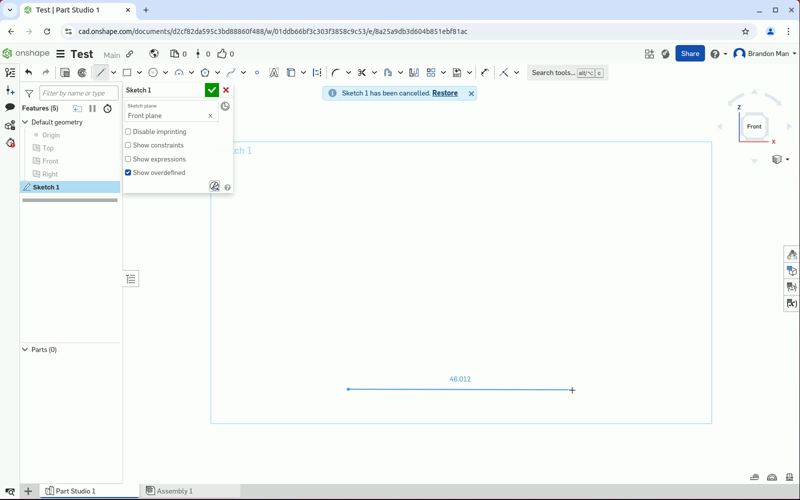
key_up(shift)
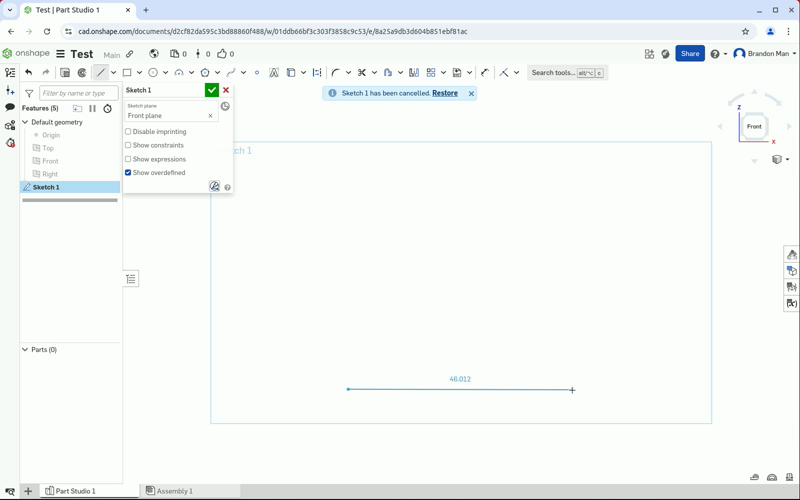
key_down(shift)
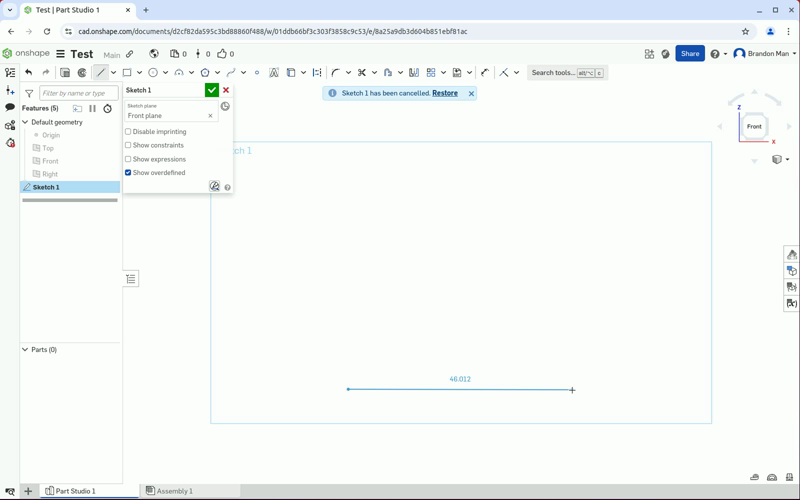
mouse_move(572, 177)
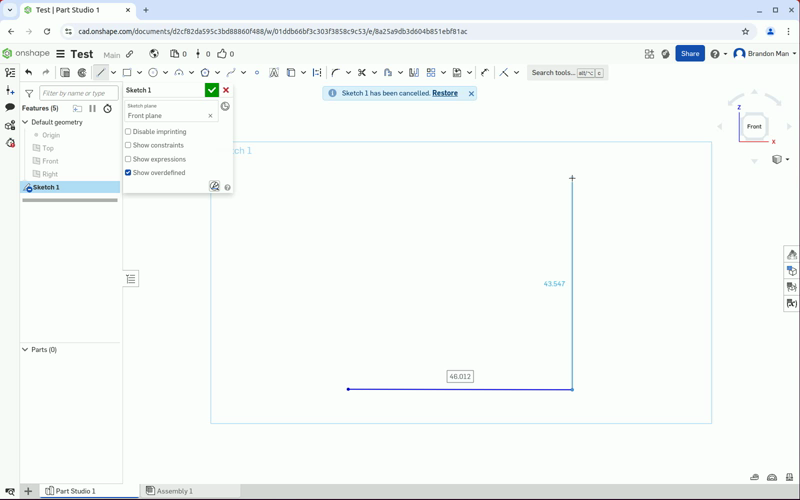
click(572, 177)
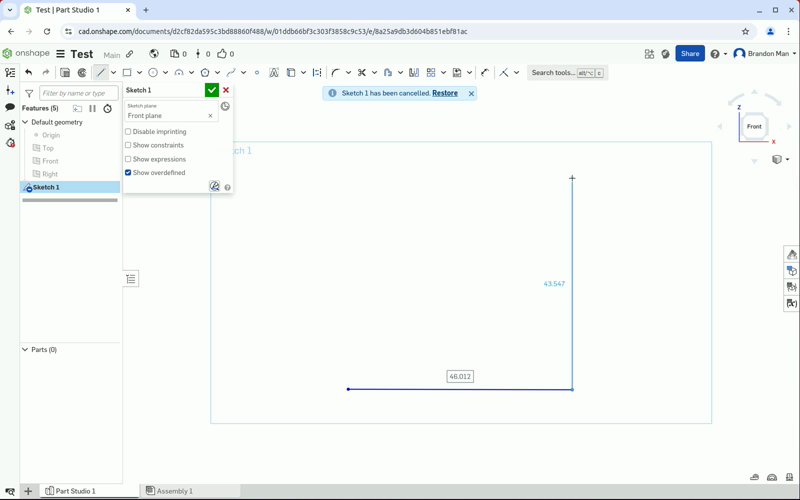
key_up(shift)
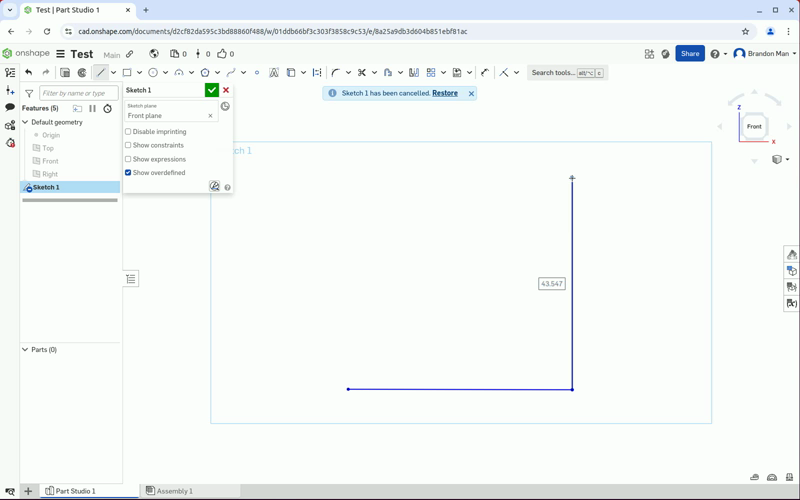
key_down(shift)
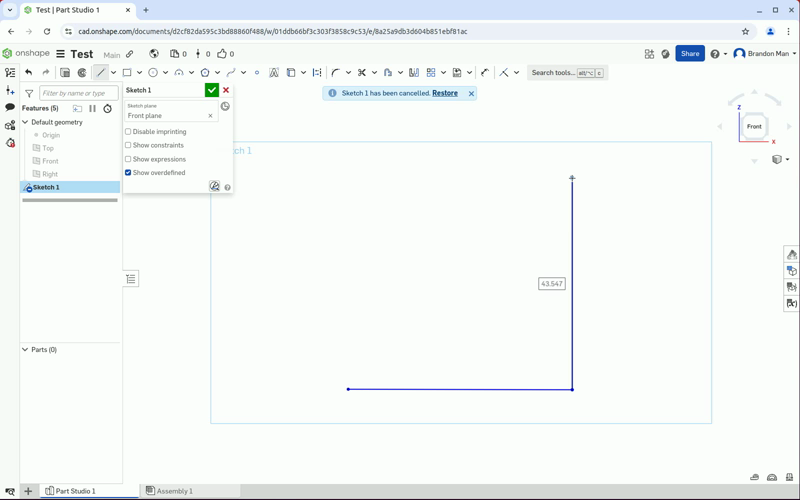
mouse_move(348, 177)
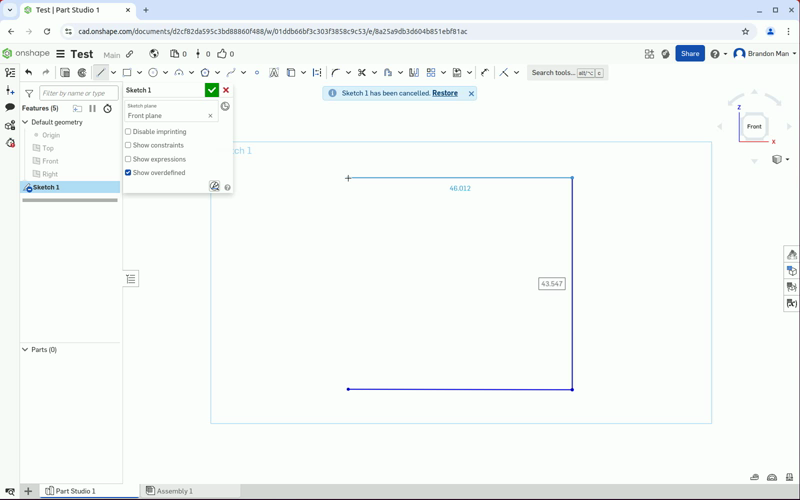
click(348, 177)
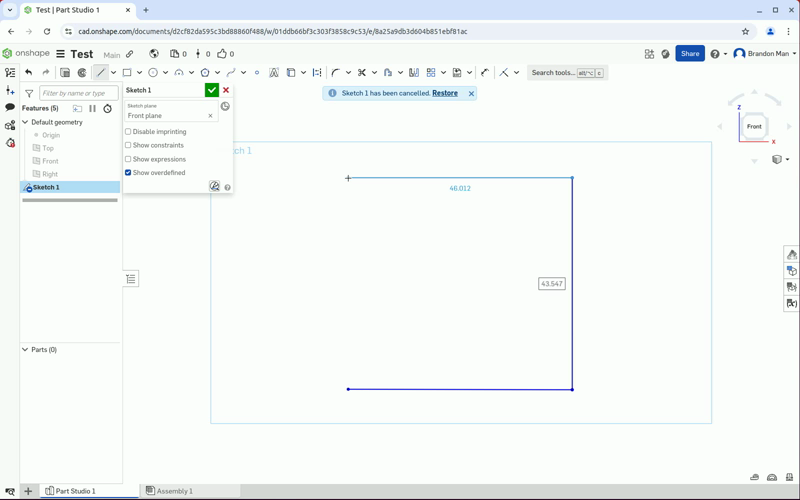
key_up(shift)
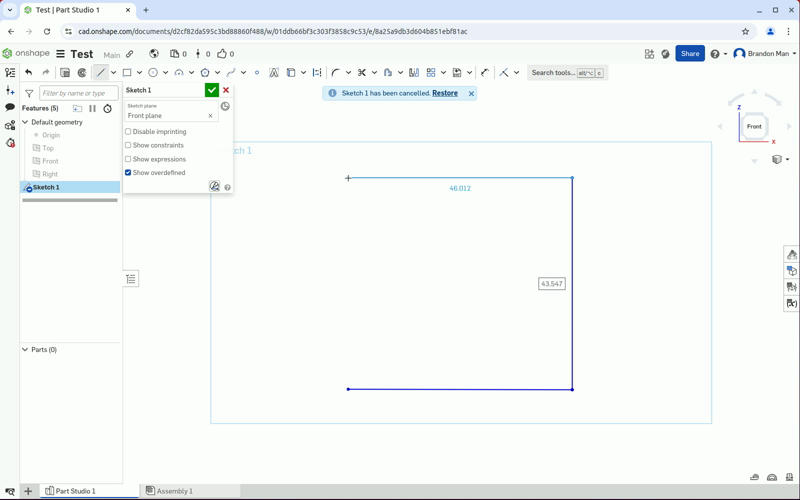
key_down(shift)
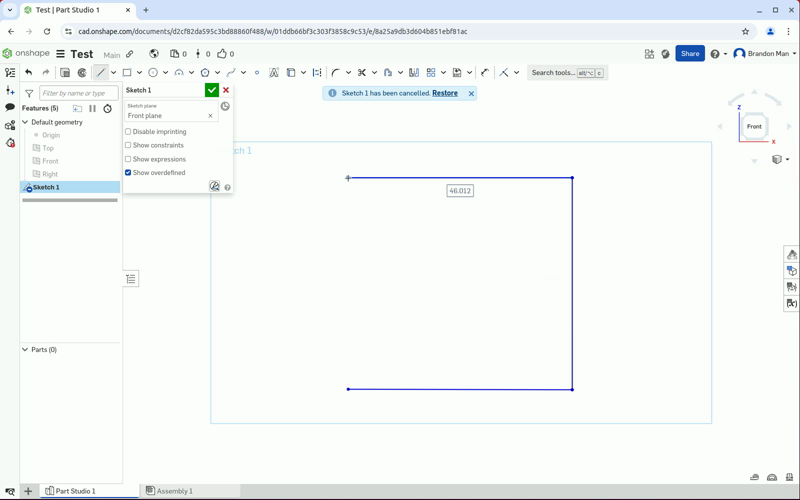
mouse_move(348, 389)
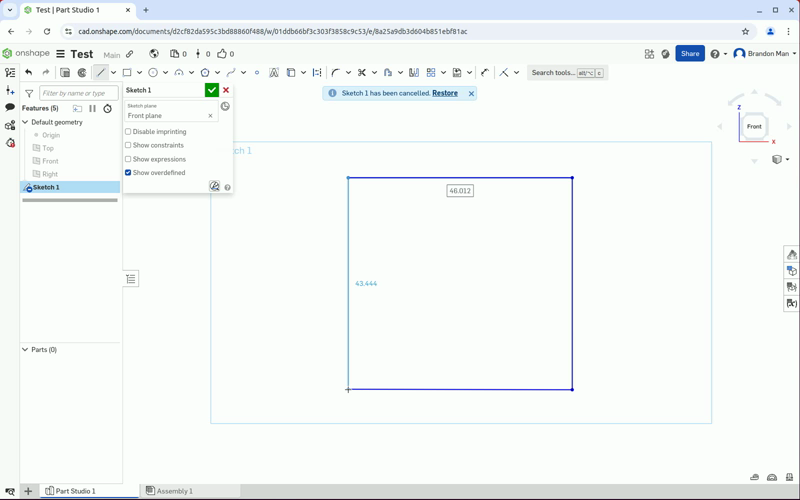
key_up(shift)
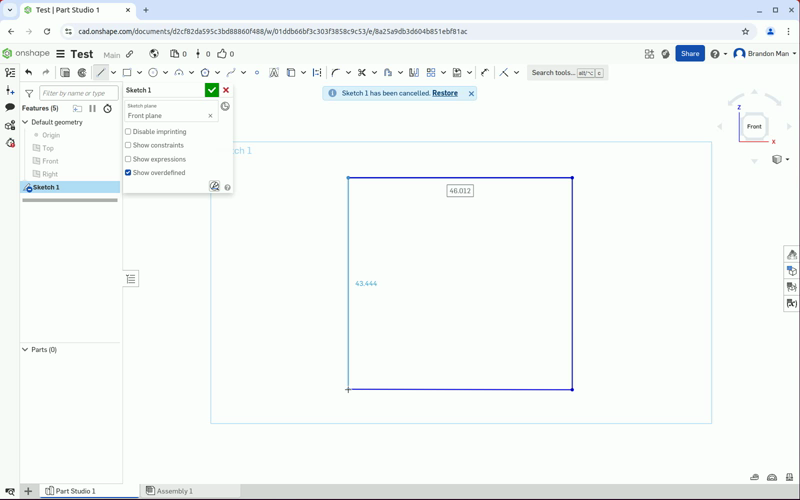
click(348, 389)
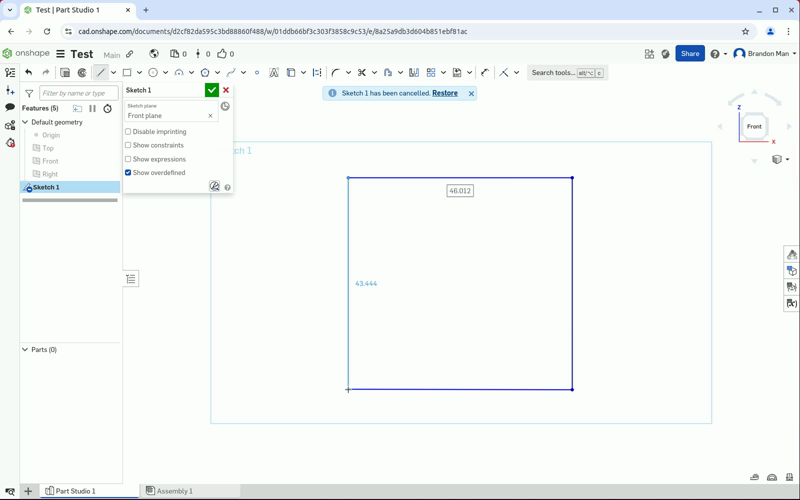
key(esc)
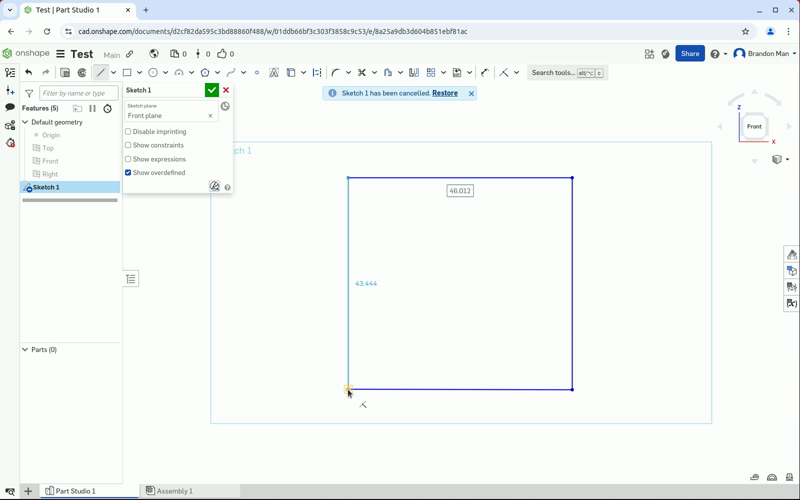
mouse_move(433, 349)
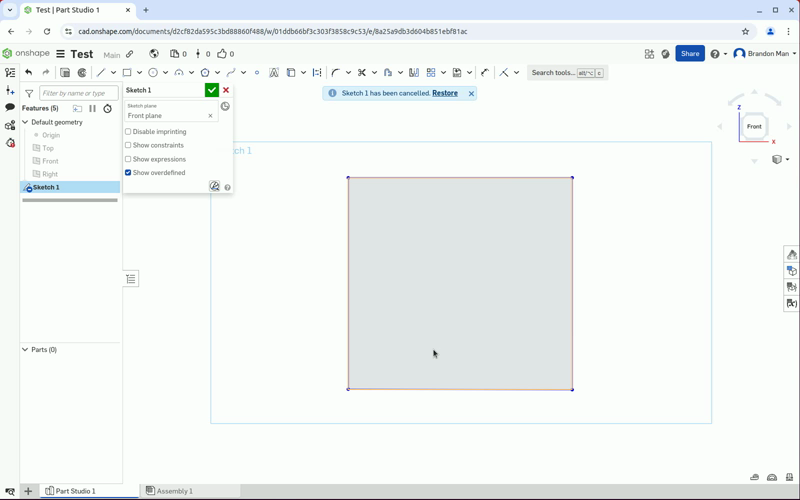
click(433, 349)
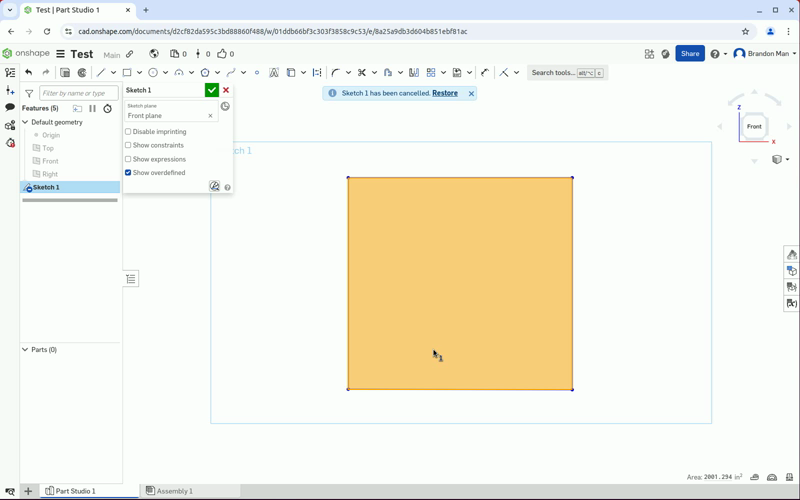
mouse_move(73, 352)
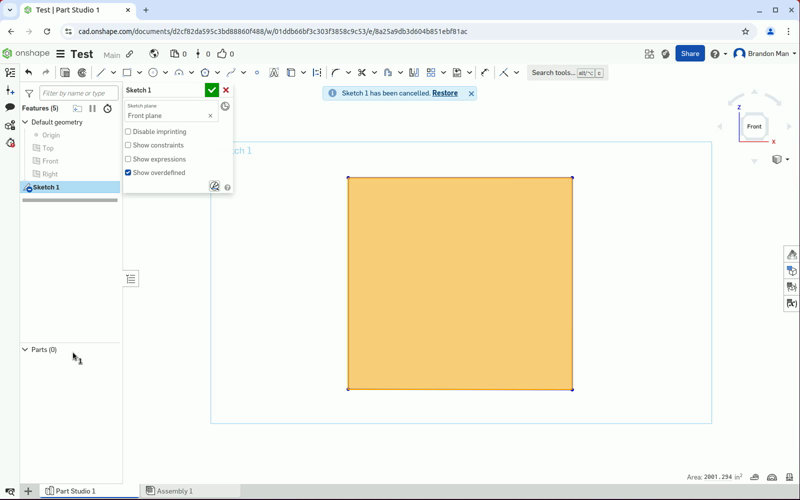
key(shift+y)
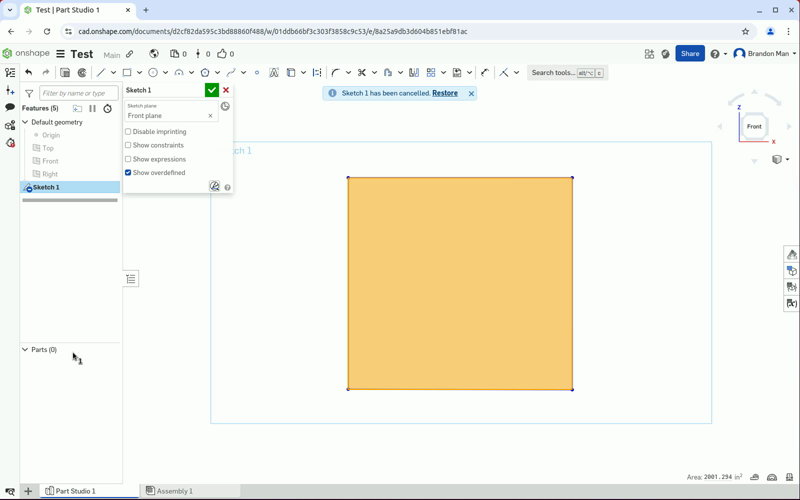
key(shift+e)
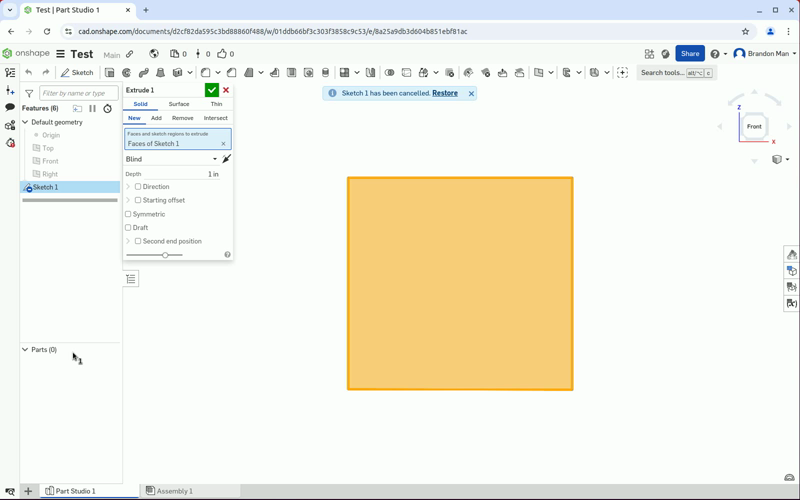
mouse_move(143, 106)
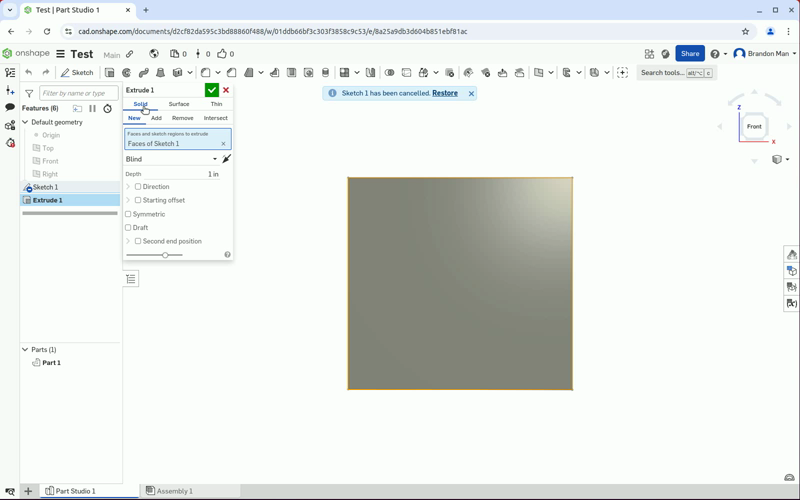
click(143, 106)
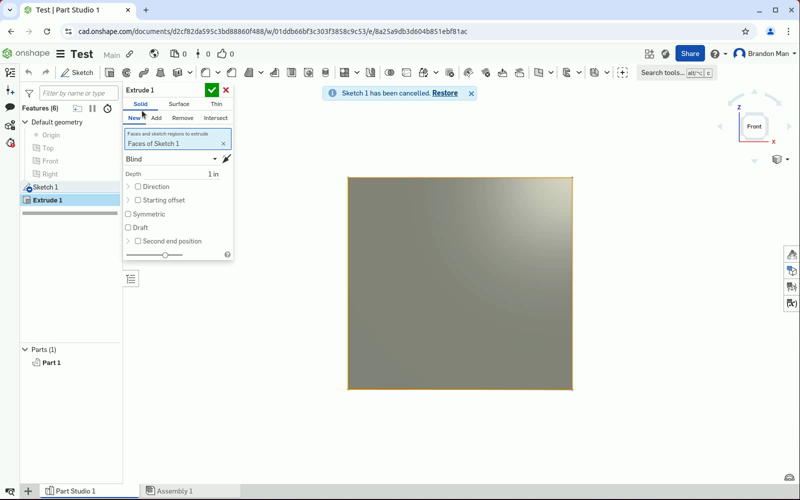
mouse_move(137, 120)
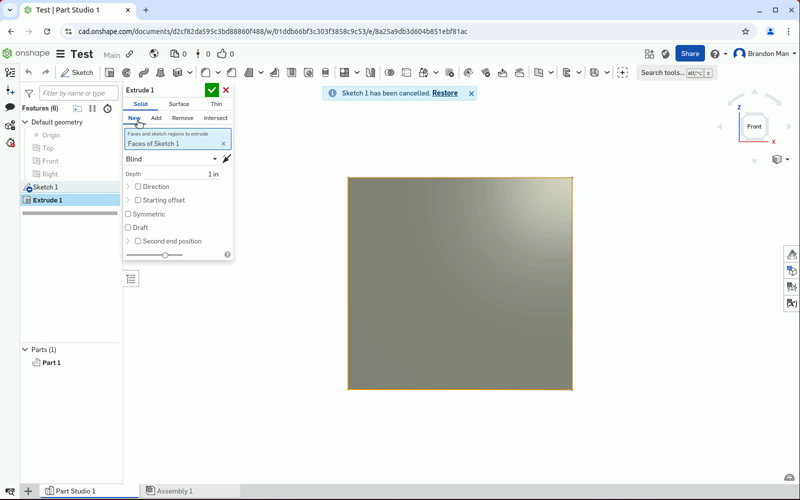
click(137, 120)
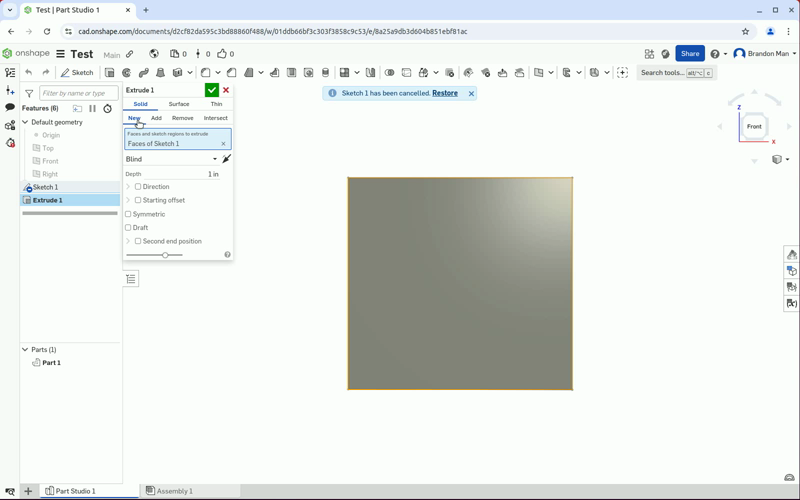
key(tab, 4)
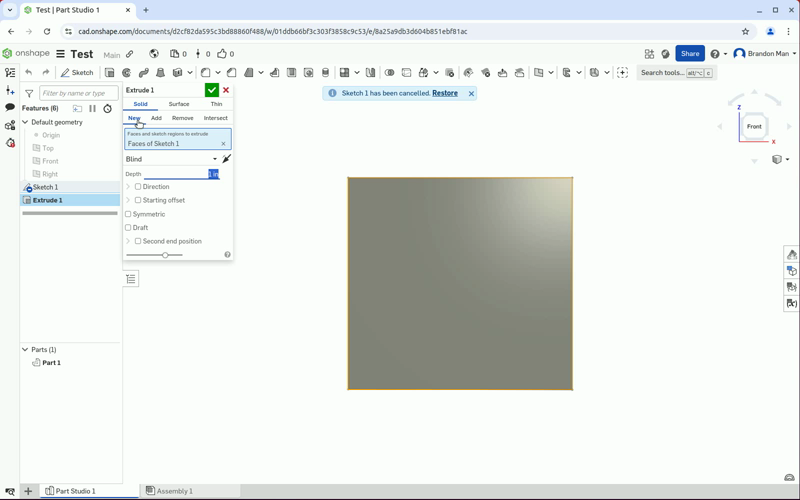
text(20.46)
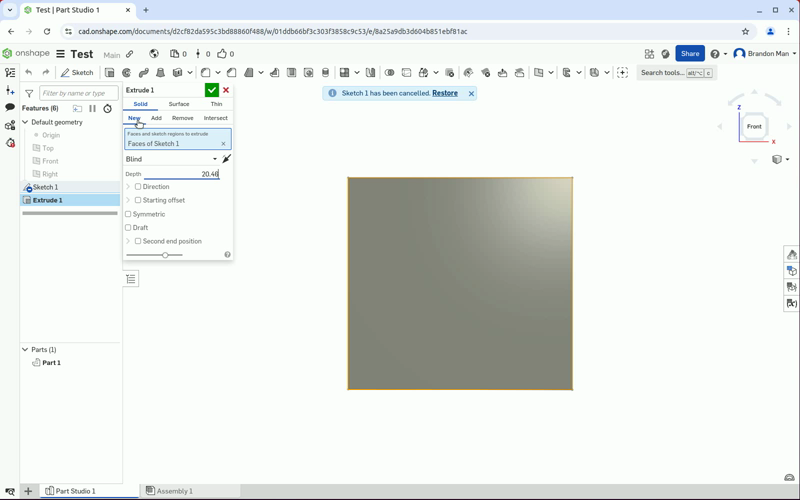
key(enter)
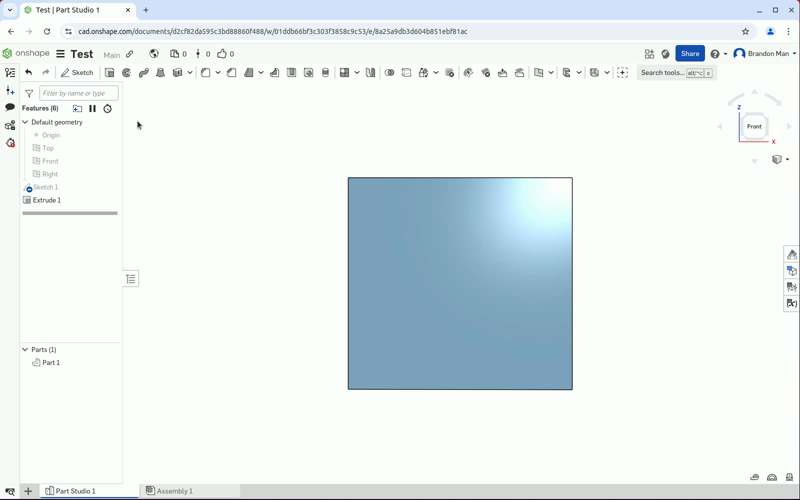
key(shift+h)
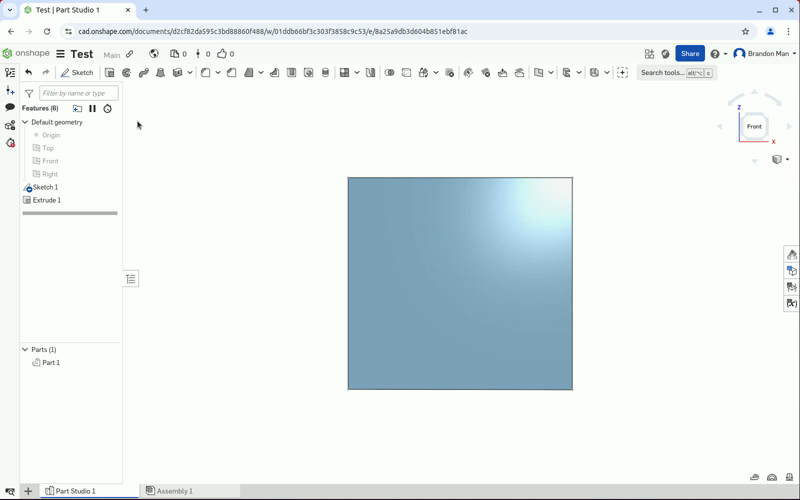
key(shift+h)
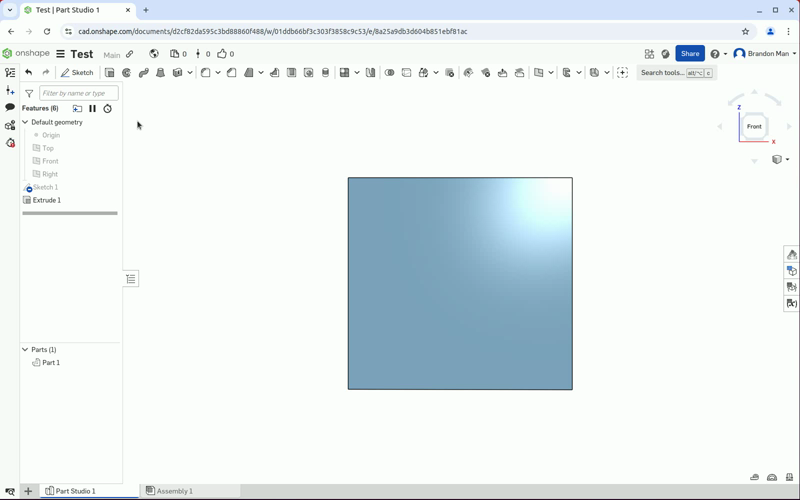
mouse_move(73, 189)
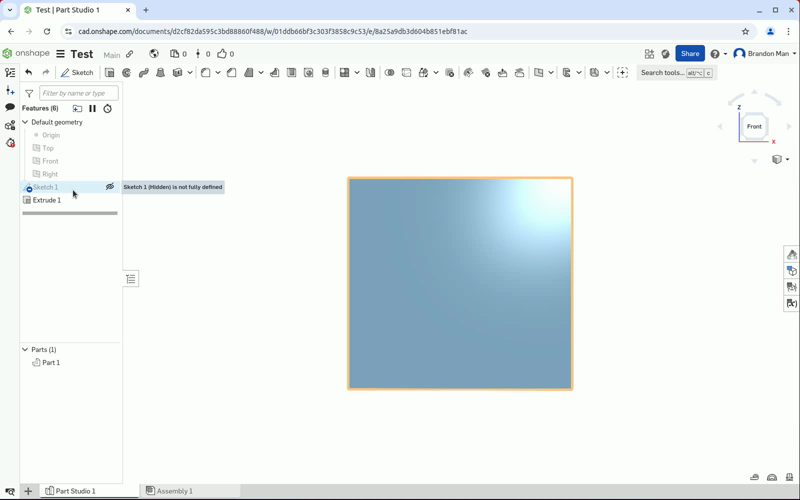
click(73, 189)
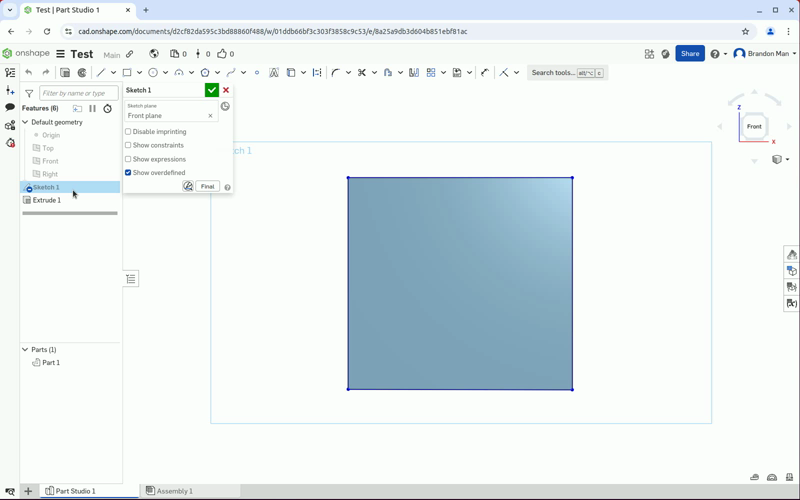
mouse_move(229, 92)
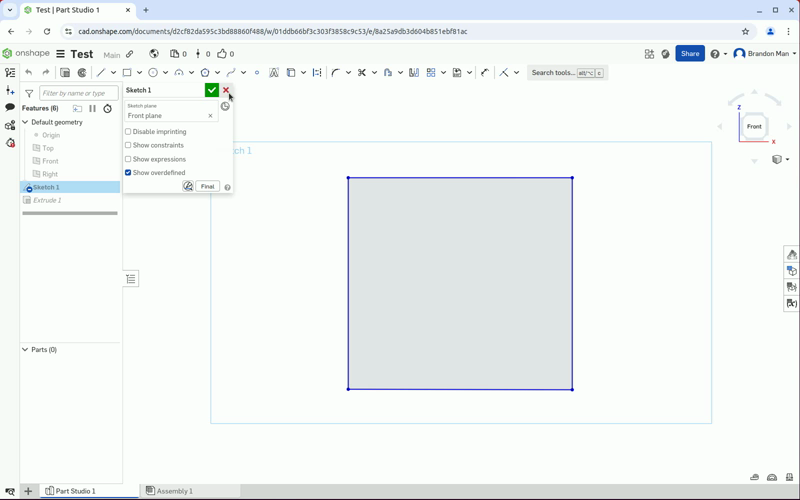
click(229, 92)
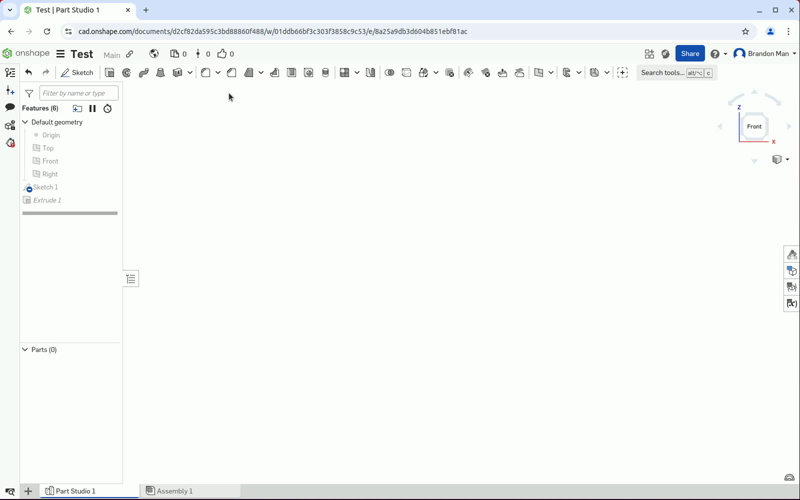
mouse_move(541, 75)
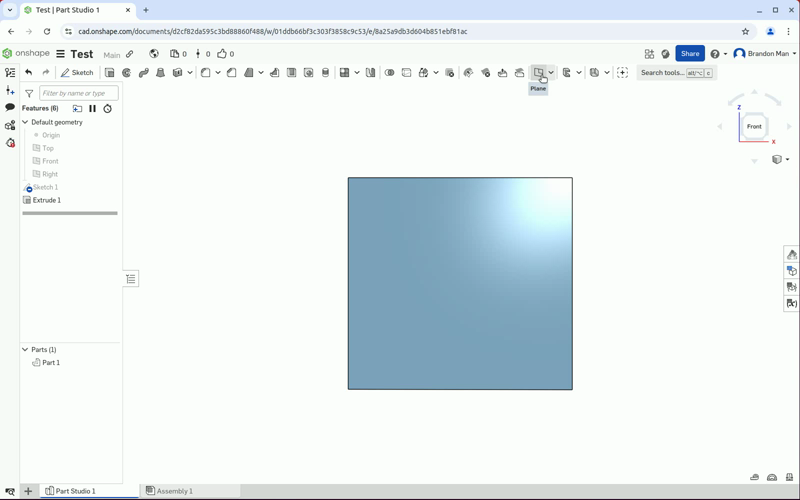
click(541, 75)
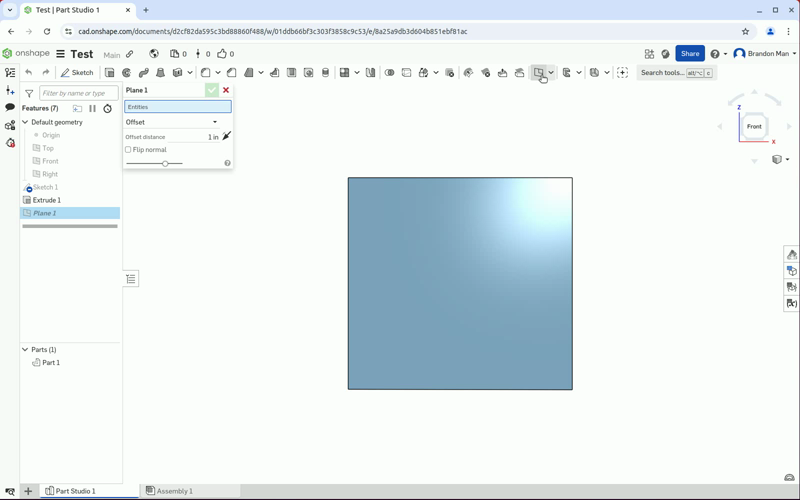
mouse_move(73, 163)
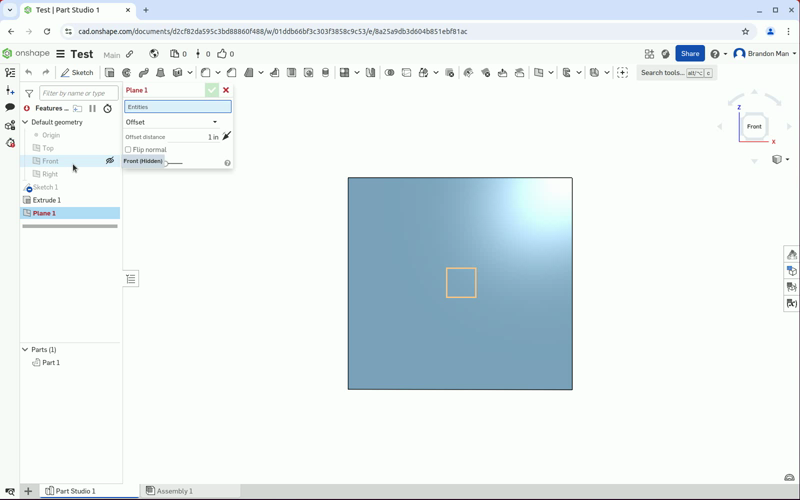
click(73, 163)
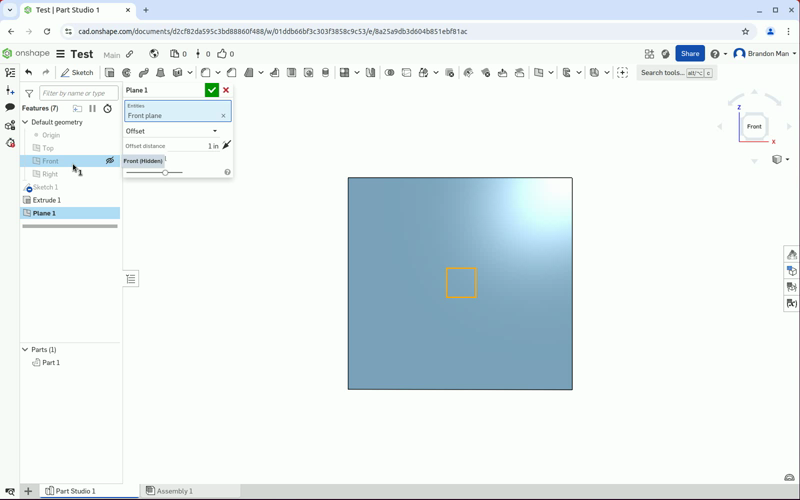
key(tab, 2)
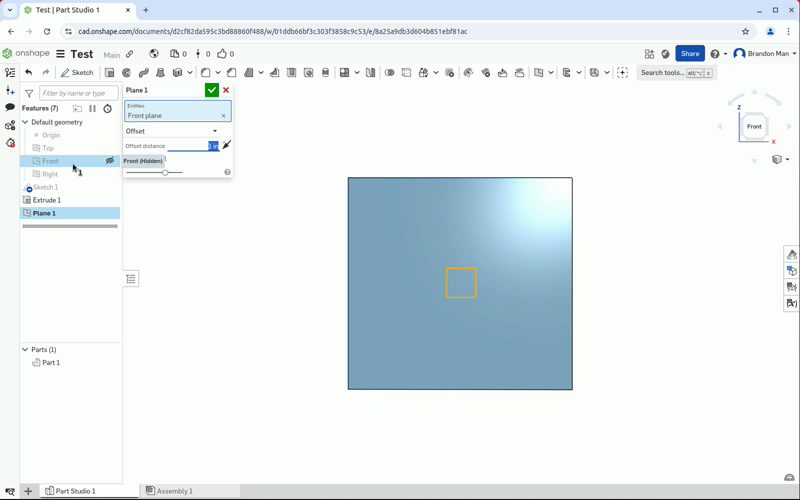
text(20.459)
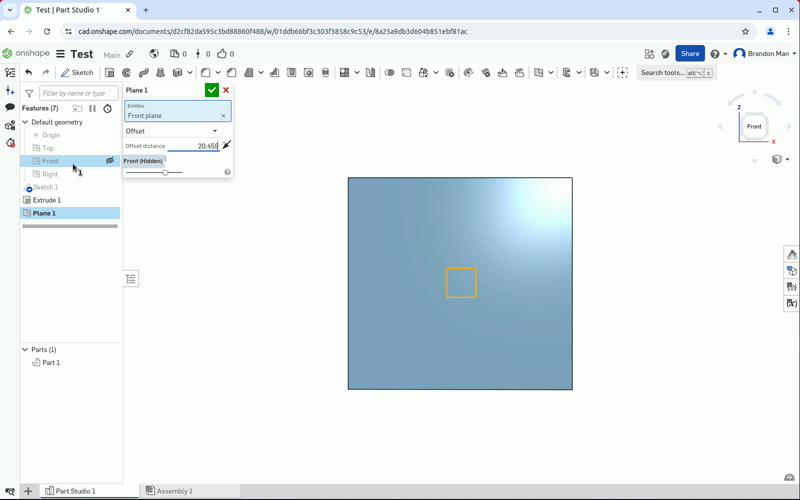
key(enter, 2)
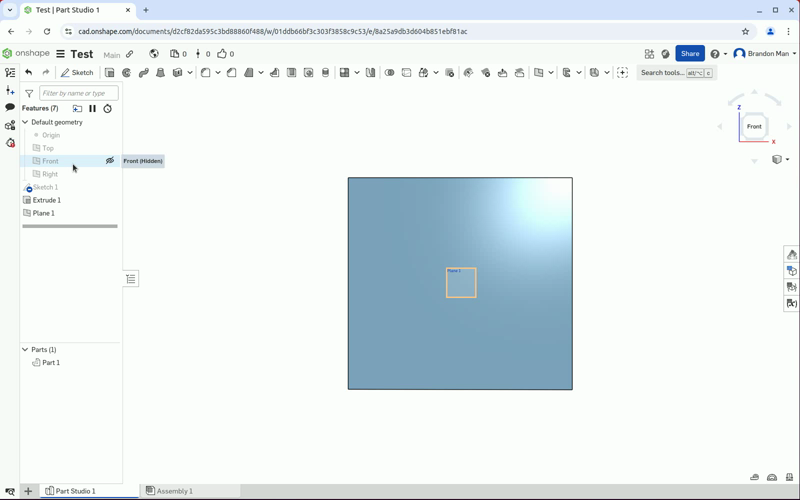
key(shift+s)
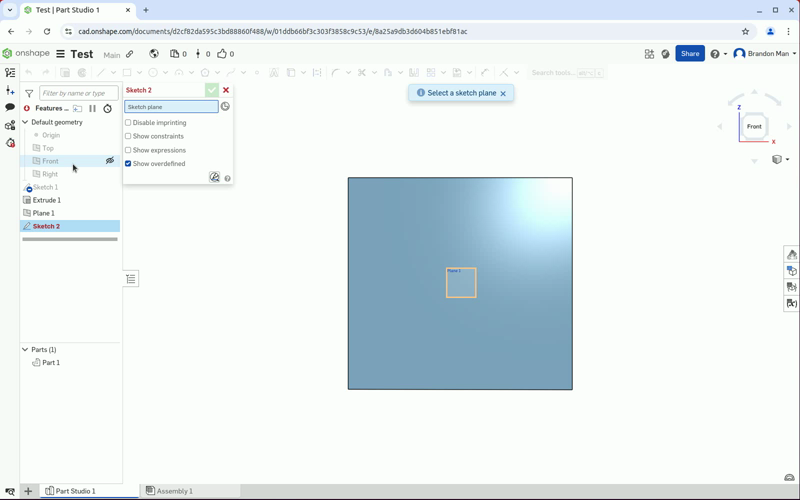
mouse_move(73, 215)
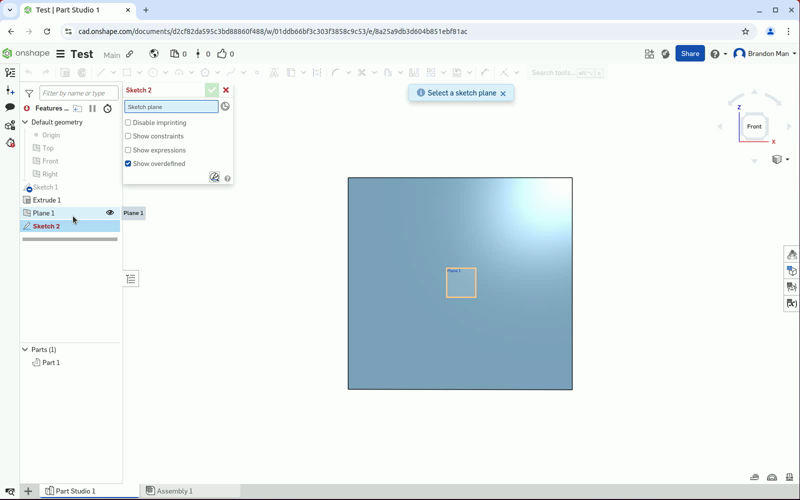
click(73, 215)
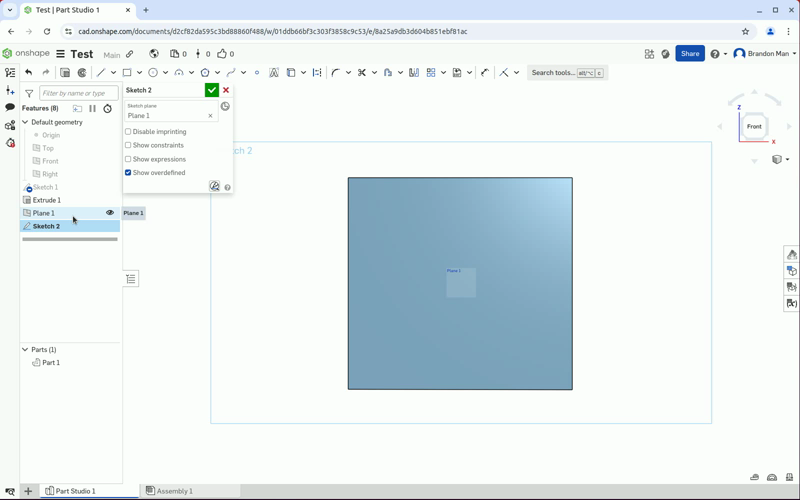
mouse_move(73, 352)
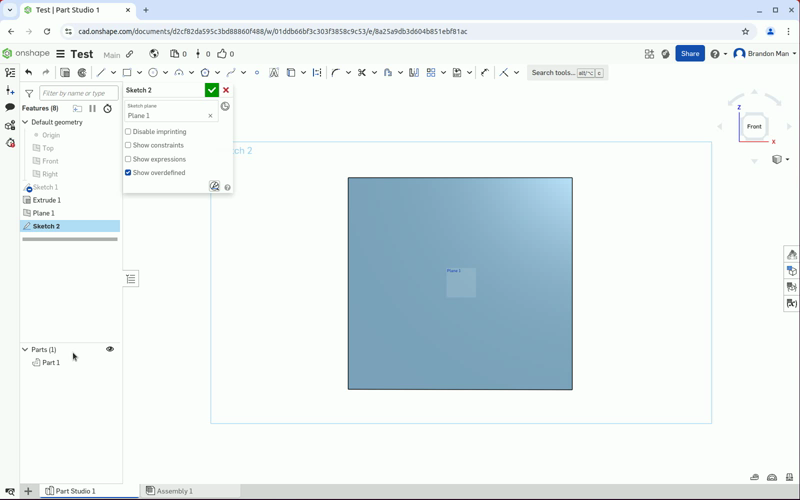
key(y)
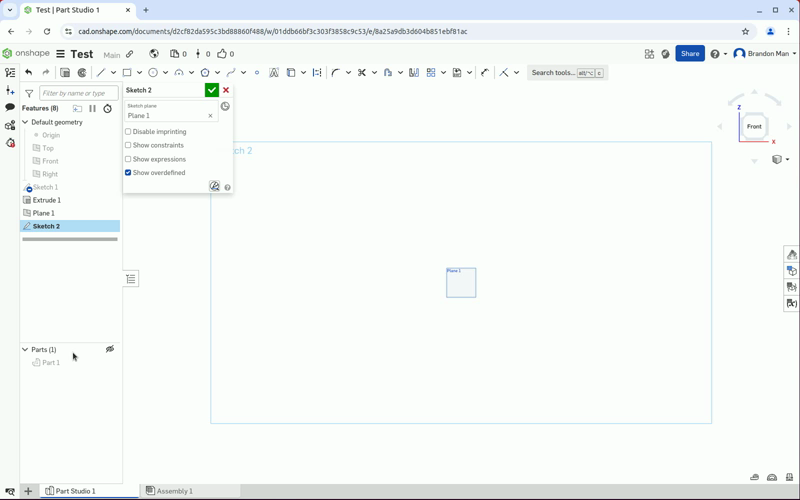
key(l)
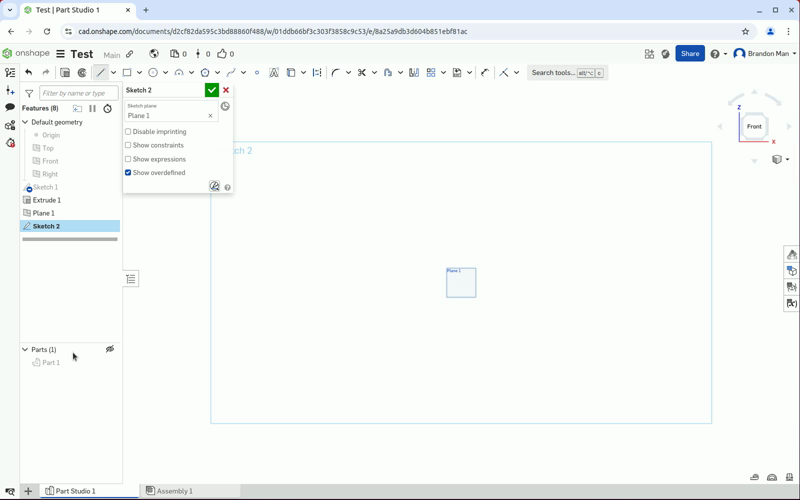
key_down(shift)
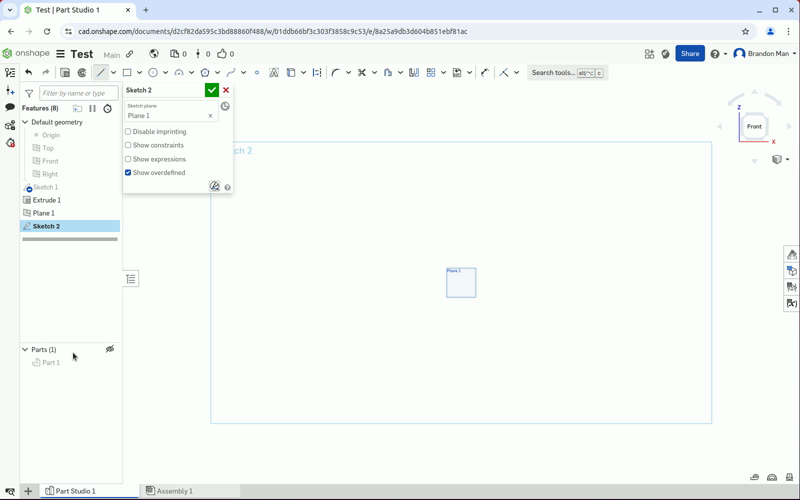
mouse_move(379, 356)
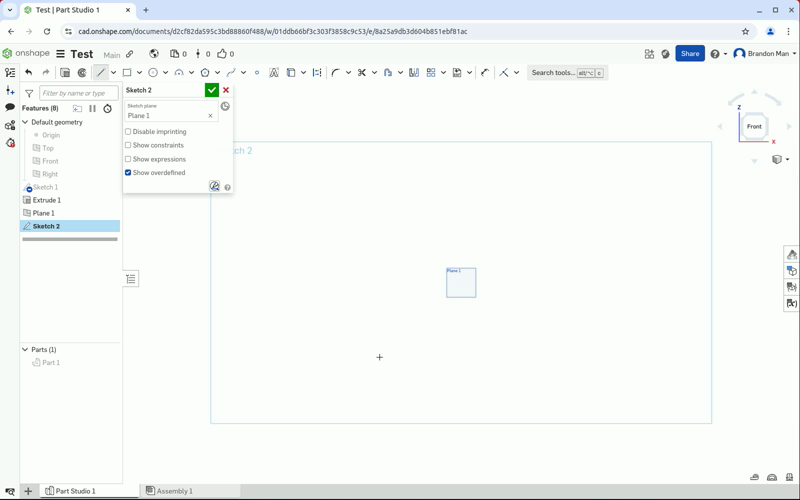
click(379, 356)
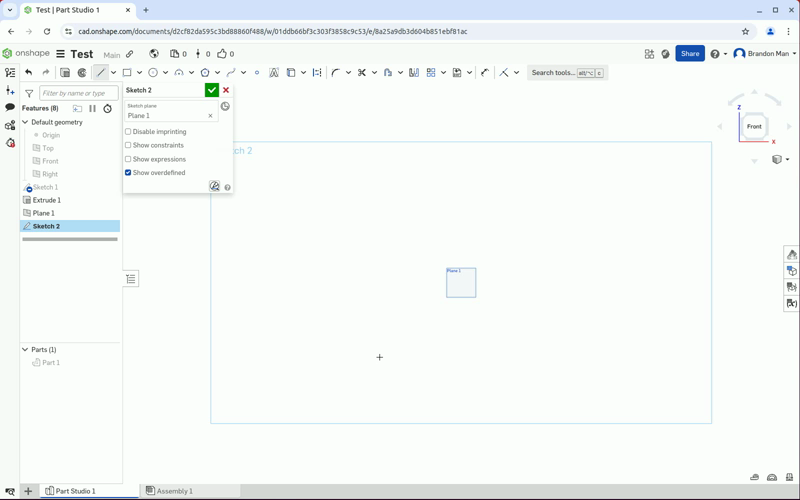
key_up(shift)
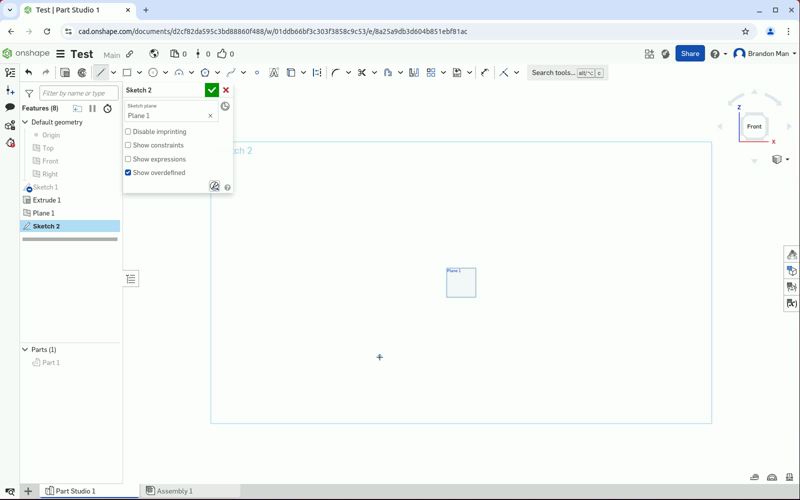
key_down(shift)
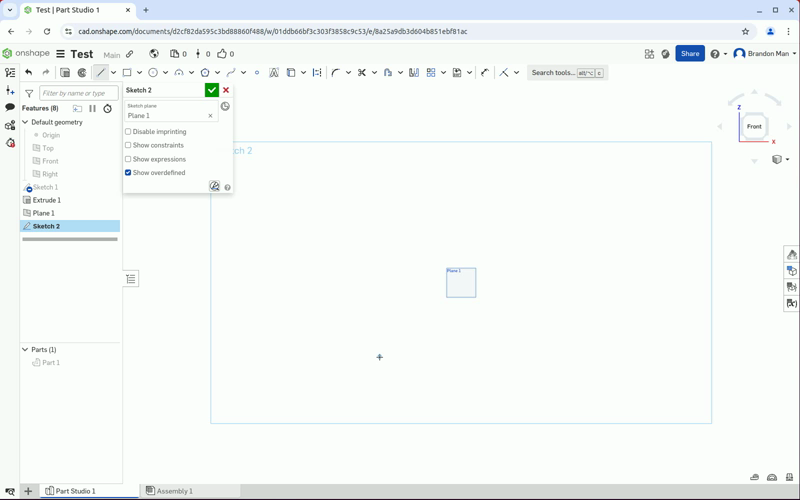
mouse_move(541, 356)
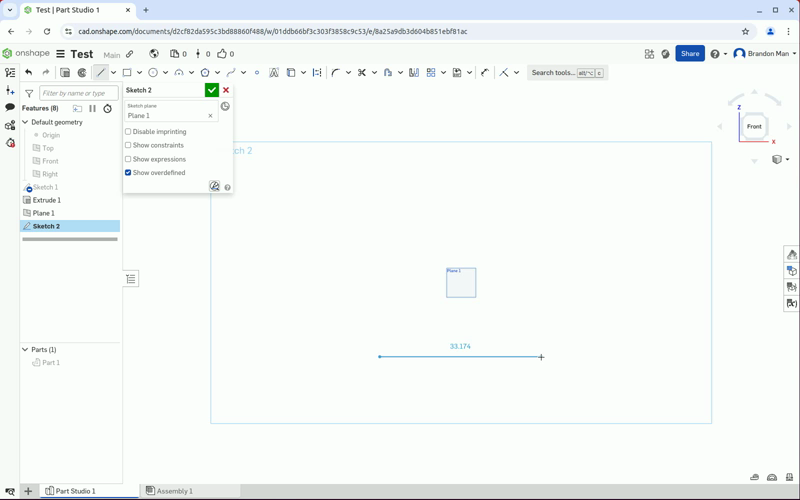
click(541, 356)
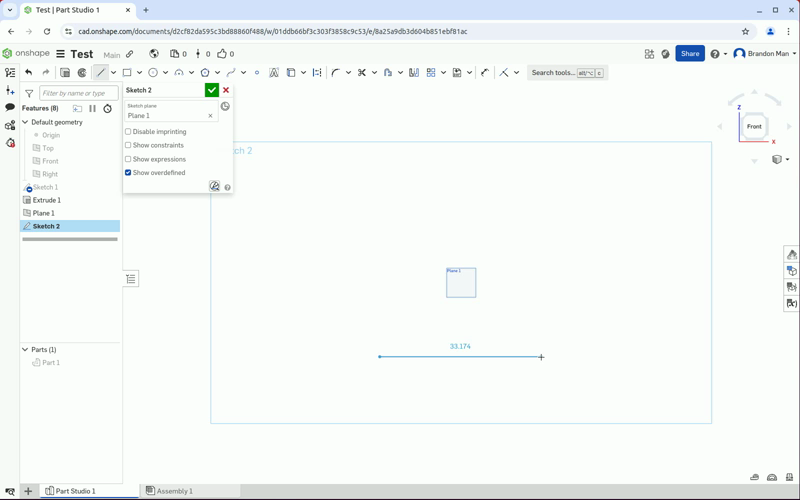
key_up(shift)
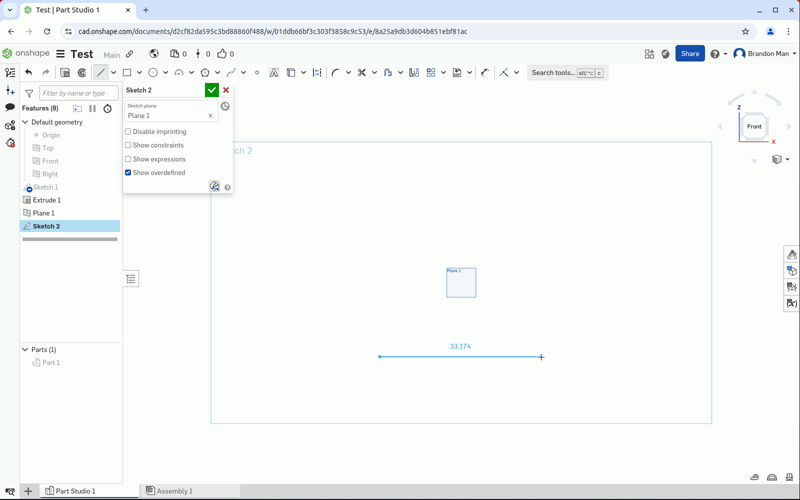
key_down(shift)
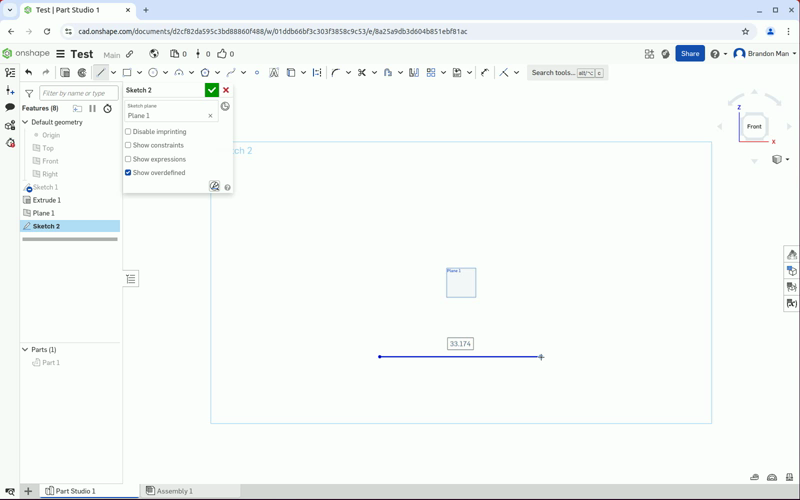
mouse_move(541, 209)
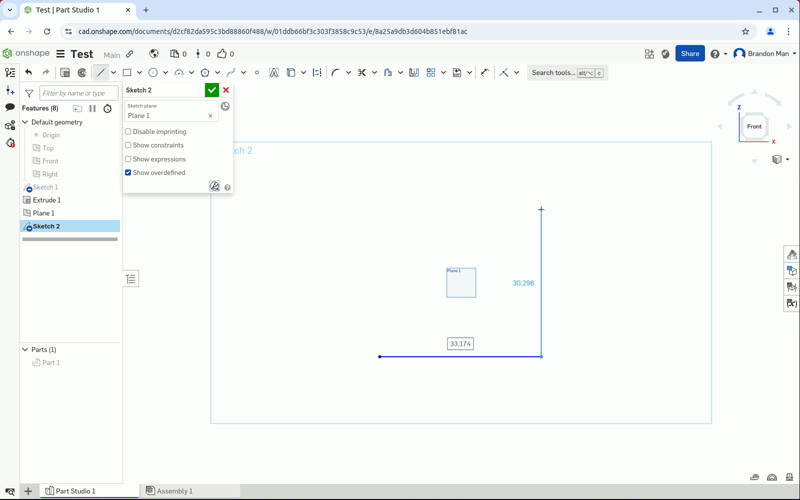
click(541, 209)
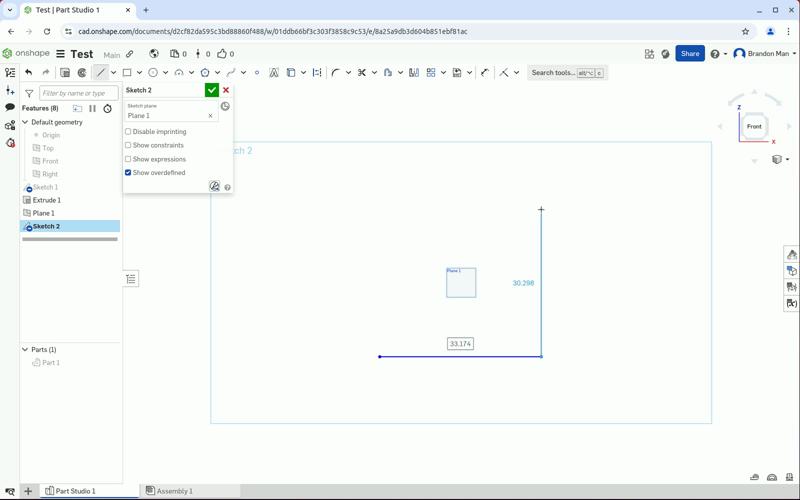
key_up(shift)
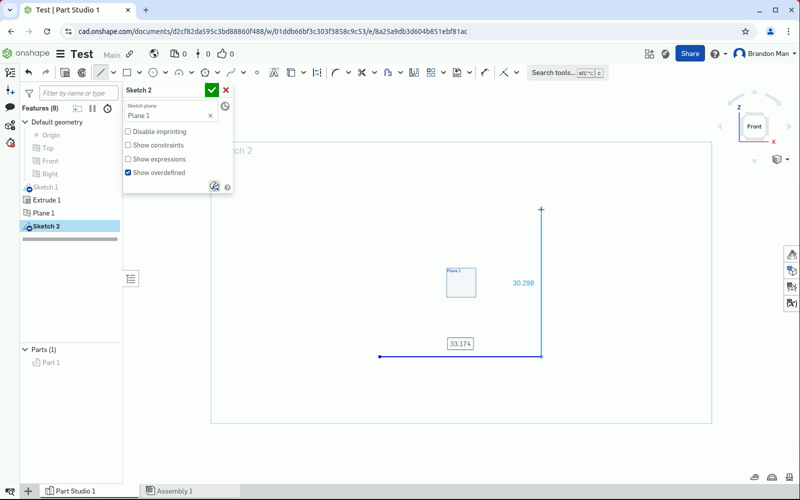
key_down(shift)
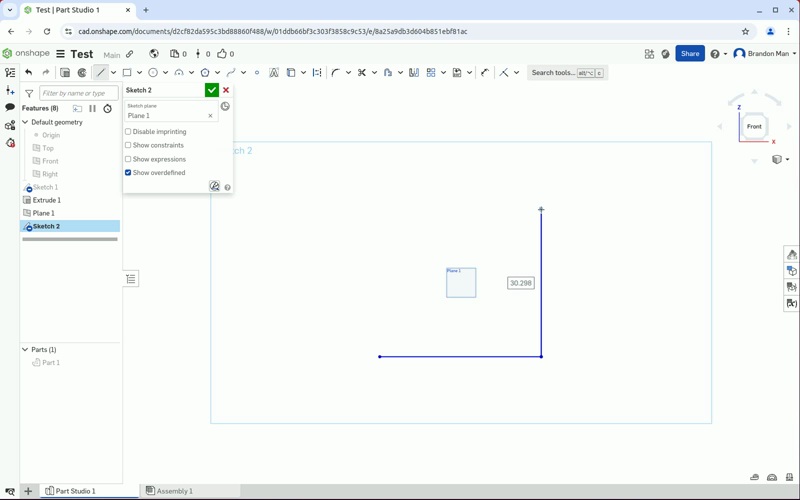
mouse_move(379, 209)
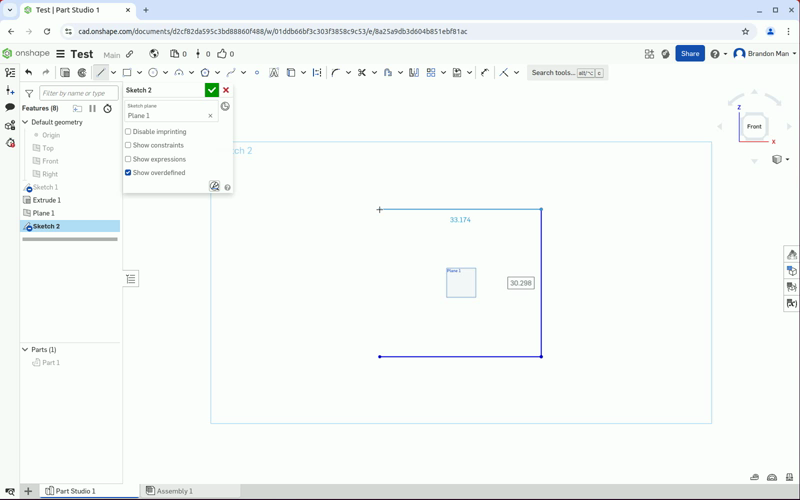
click(379, 209)
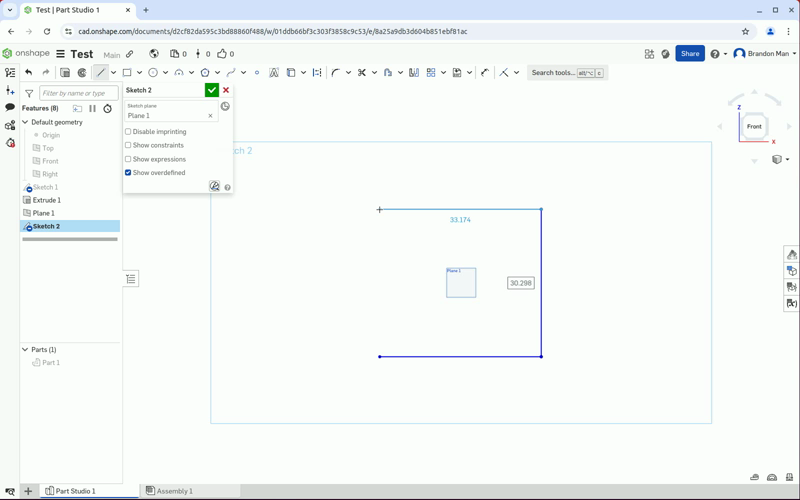
key_up(shift)
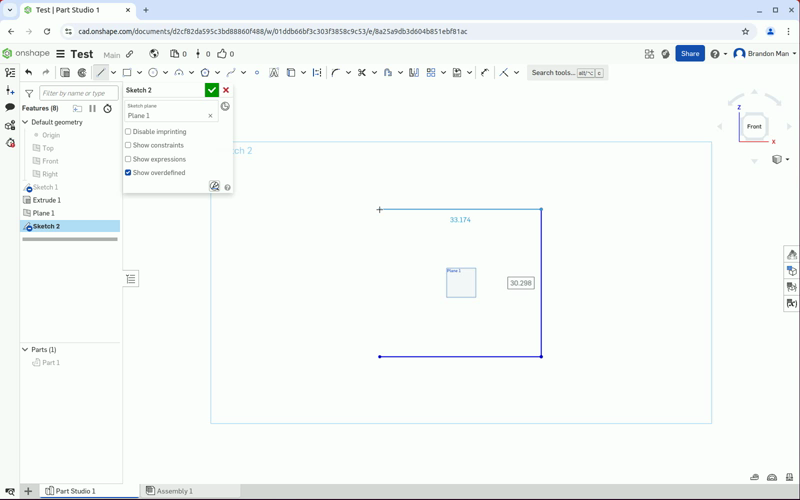
key_down(shift)
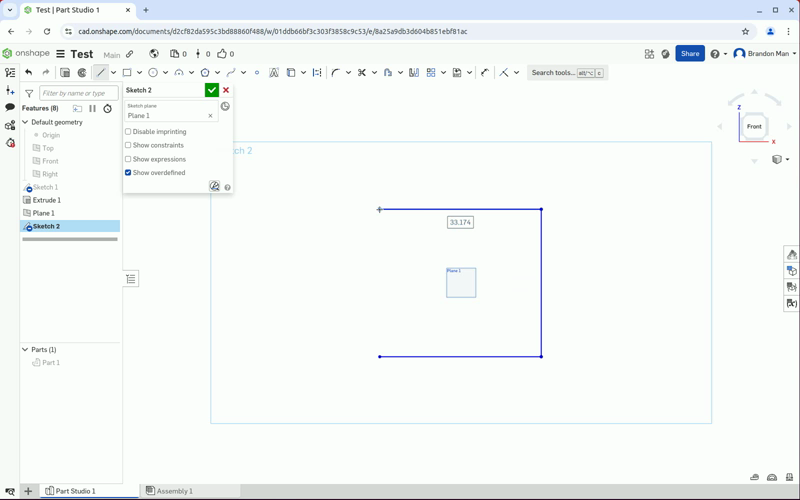
mouse_move(379, 356)
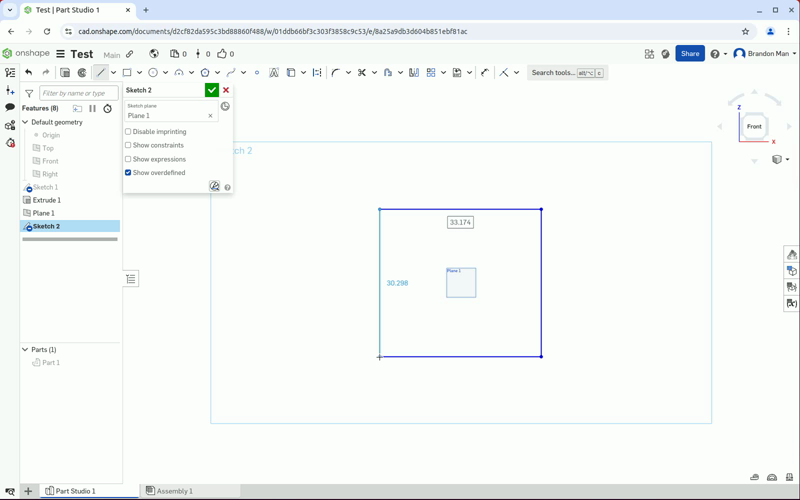
key_up(shift)
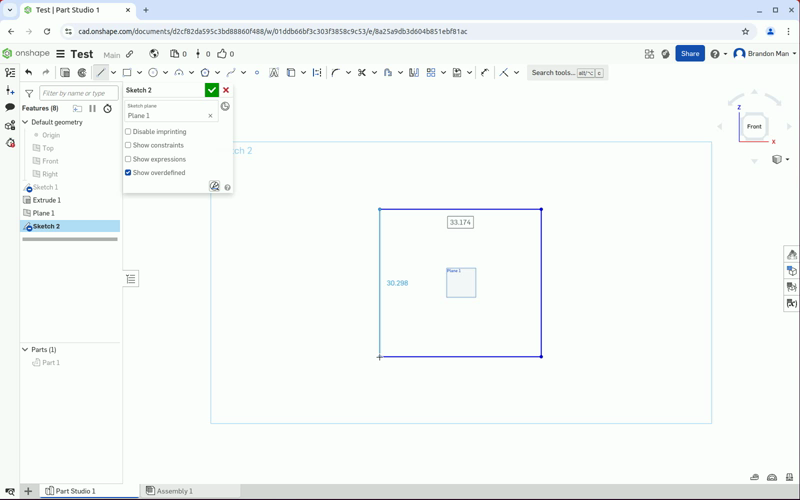
click(379, 356)
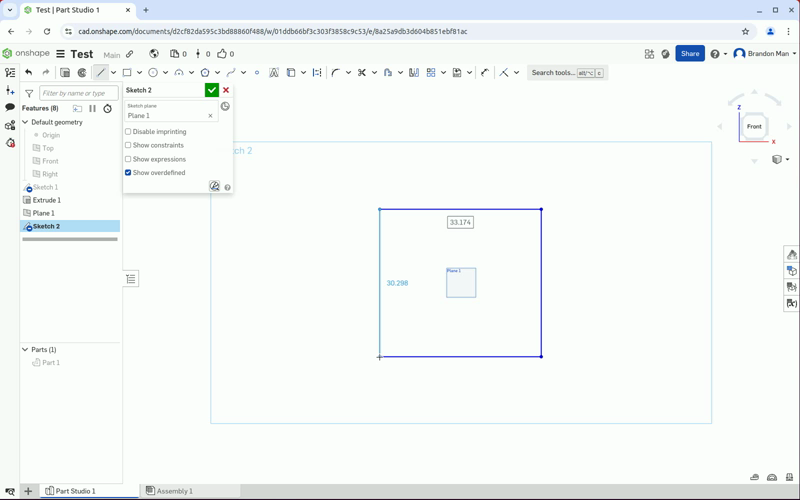
key(esc)
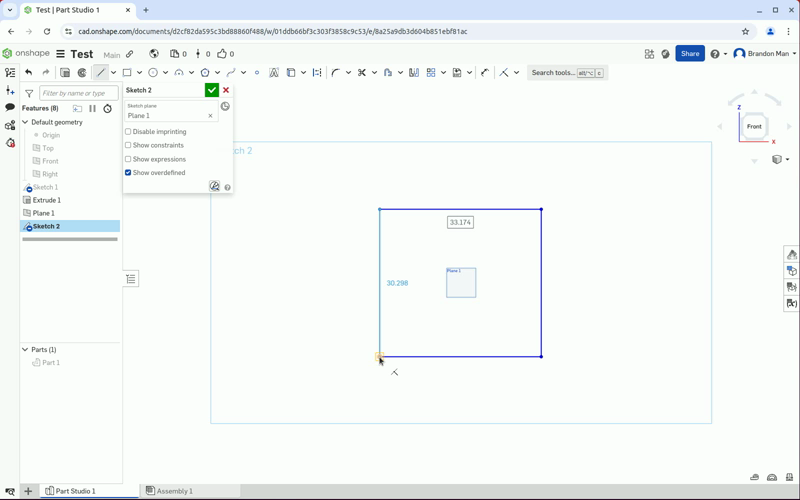
mouse_move(444, 296)
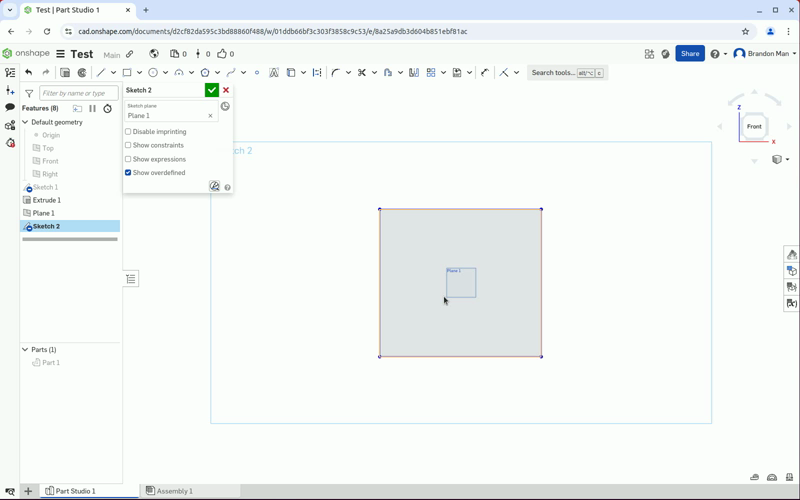
click(444, 296)
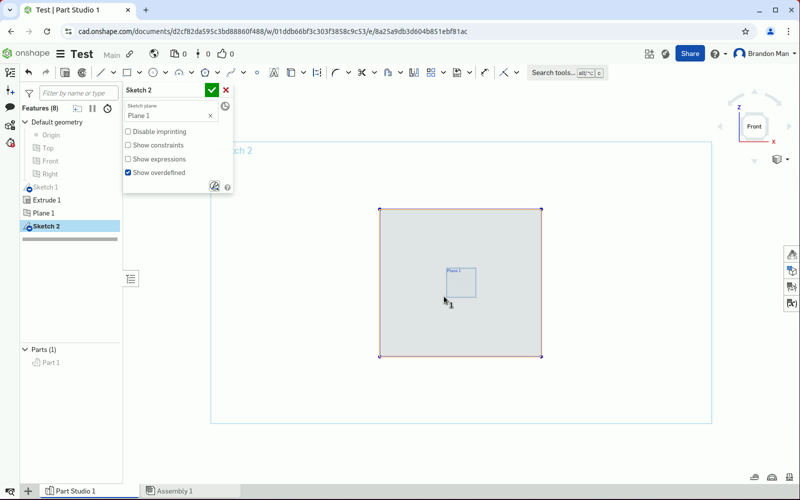
mouse_move(73, 352)
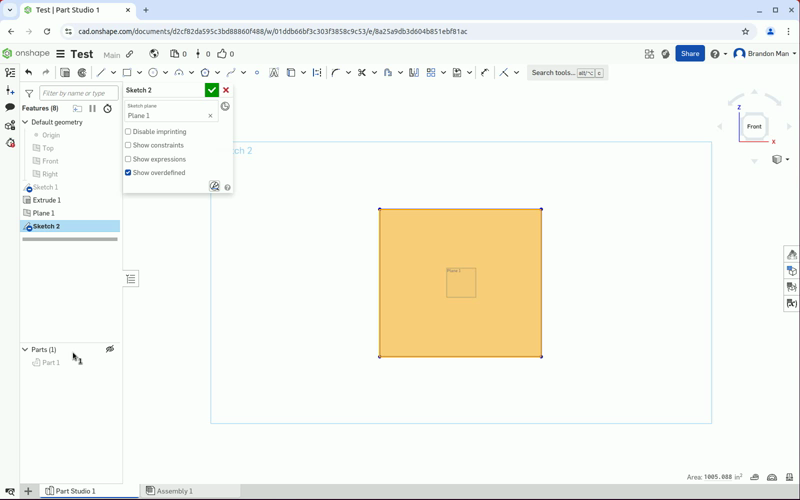
key(shift+y)
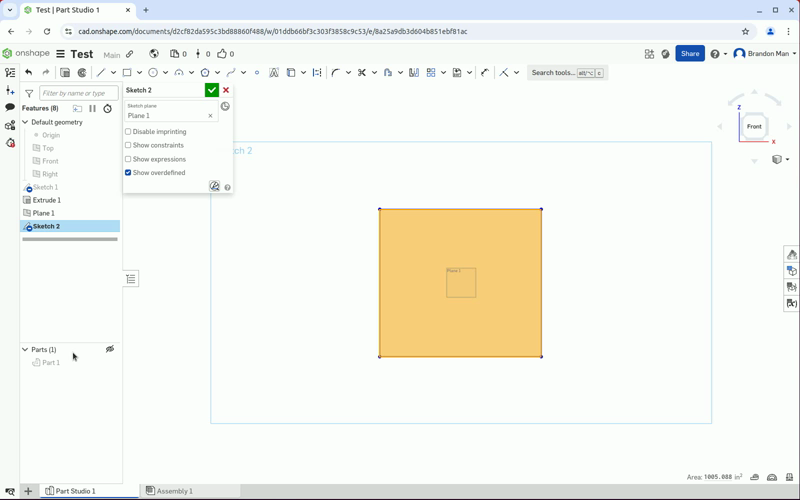
key(shift+e)
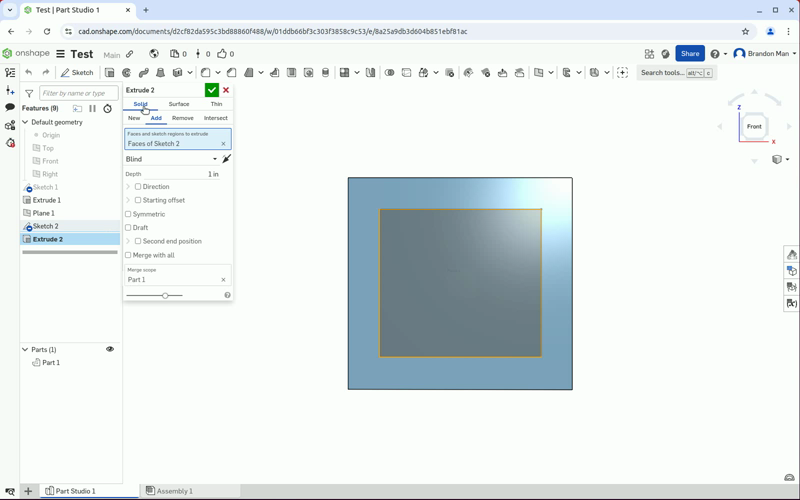
mouse_move(143, 106)
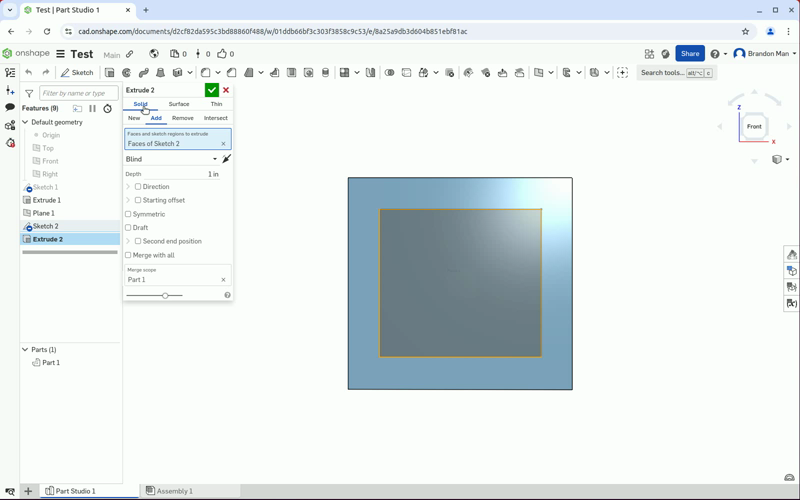
click(143, 106)
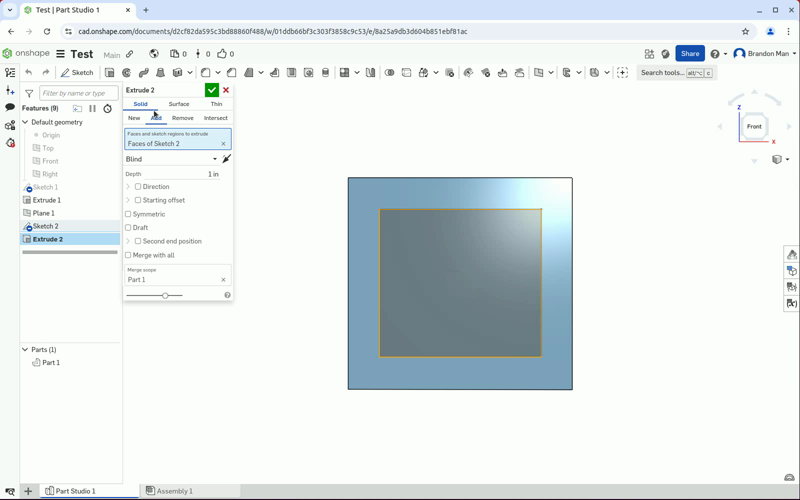
mouse_move(186, 120)
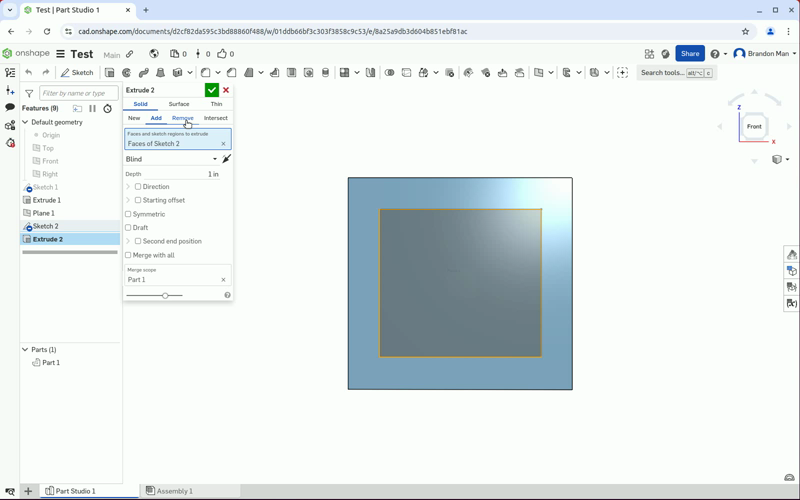
click(186, 120)
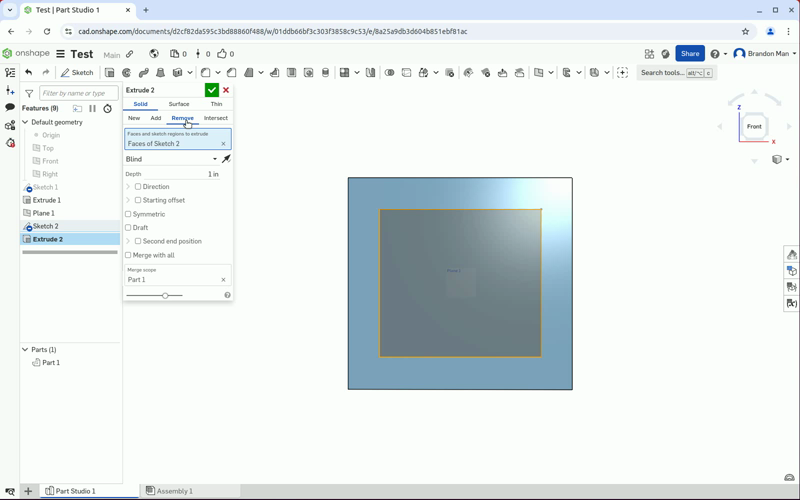
key(tab, 4)
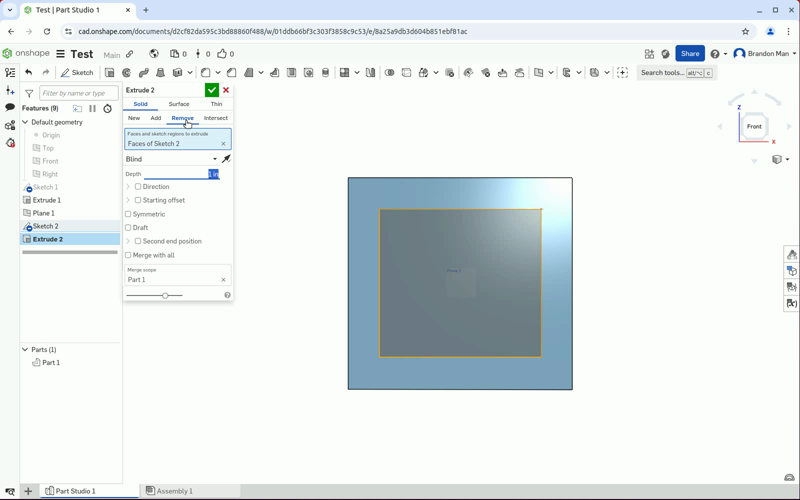
text(20.46)
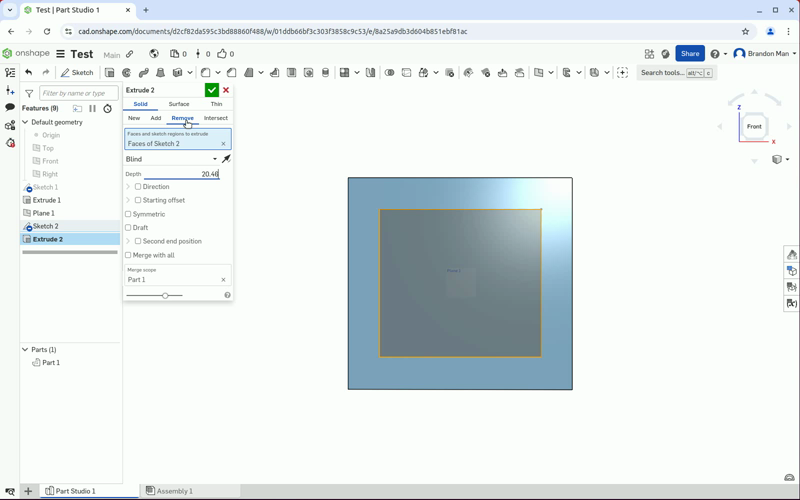
key(tab, 6)
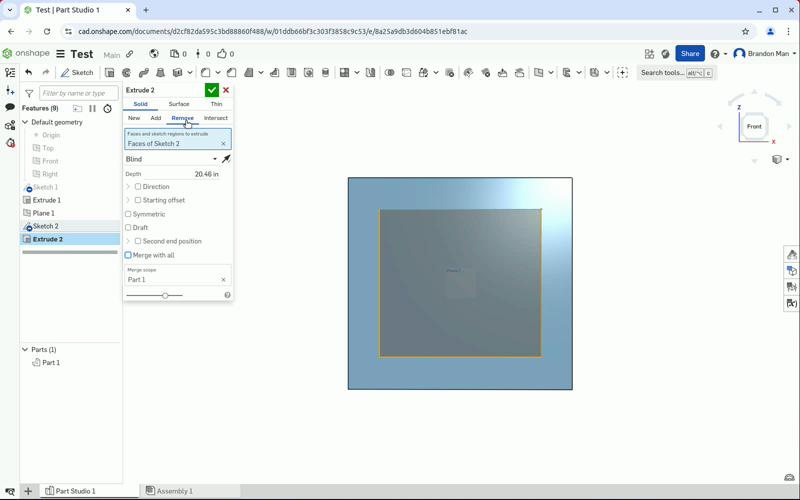
key(space)
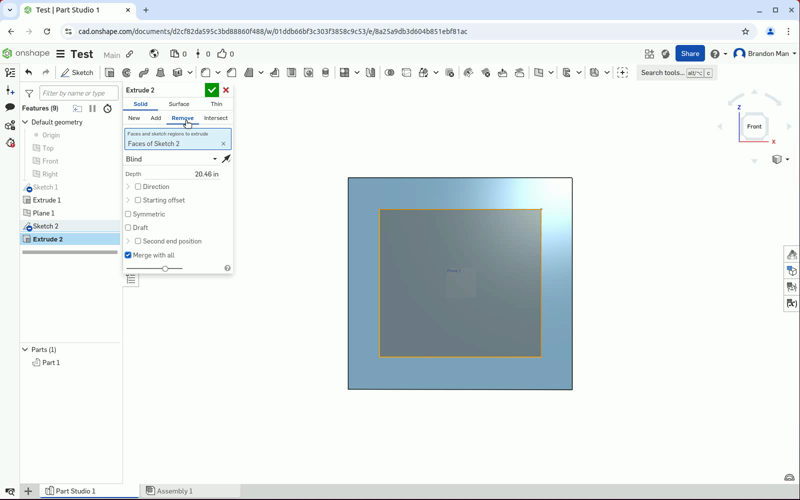
key(enter)
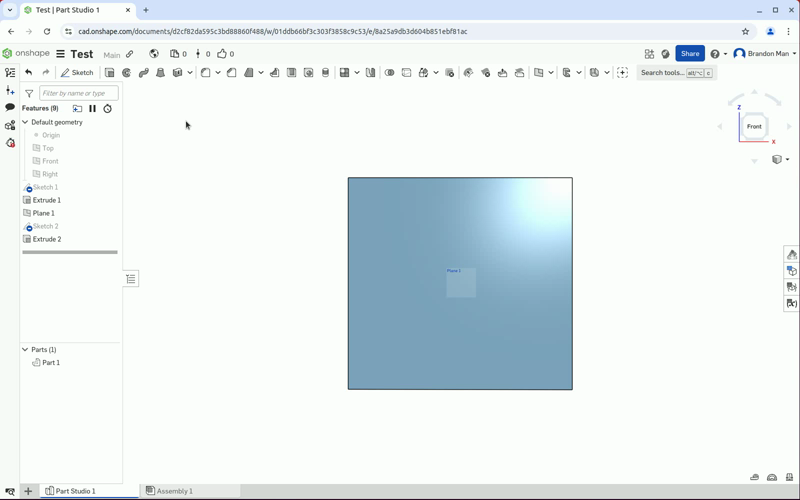
key(shift+h)
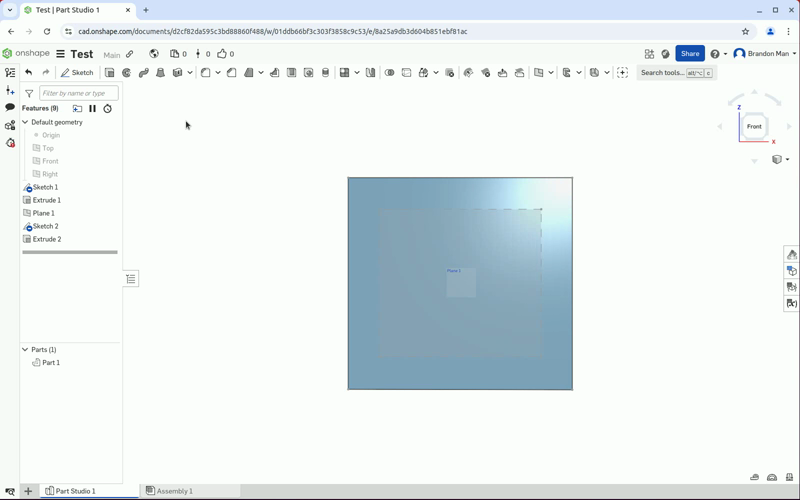
key(shift+h)
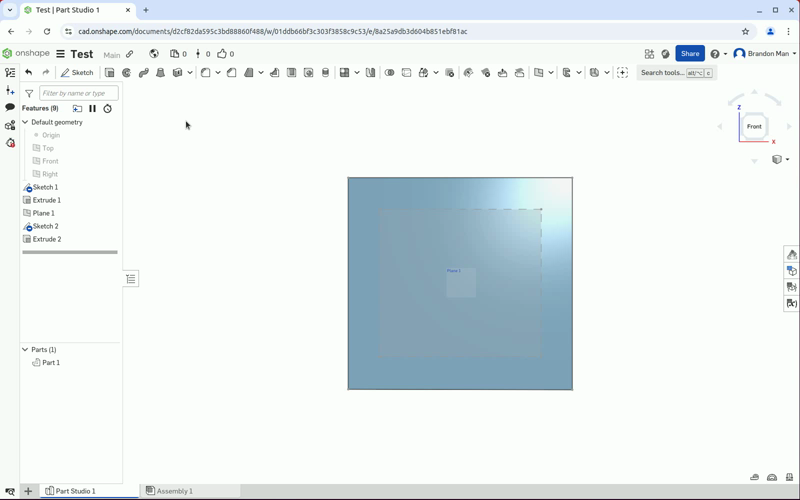
key(shift+7)
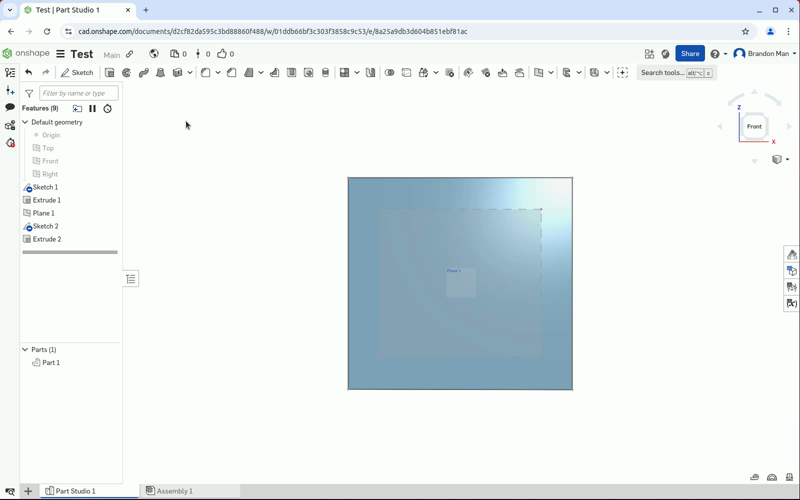
key(left, 2)
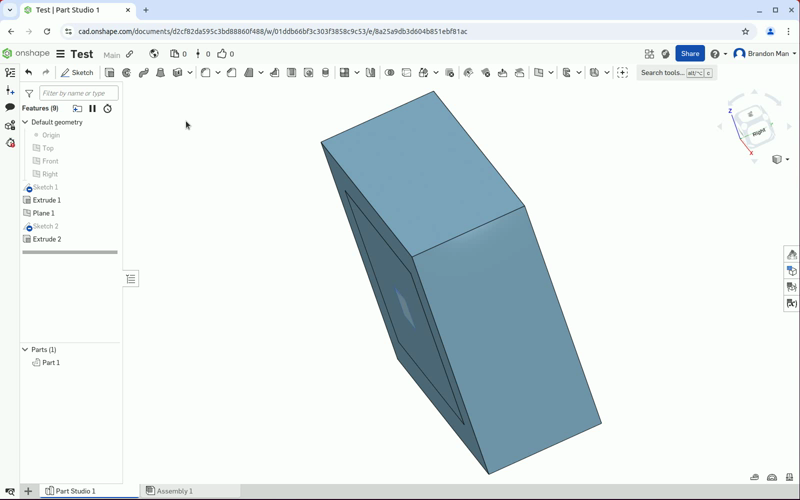
key(down, 2)
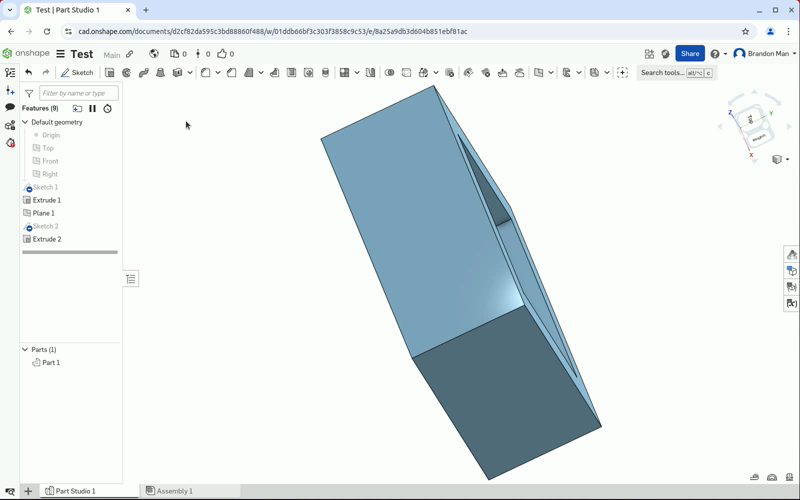
key(up, 2)
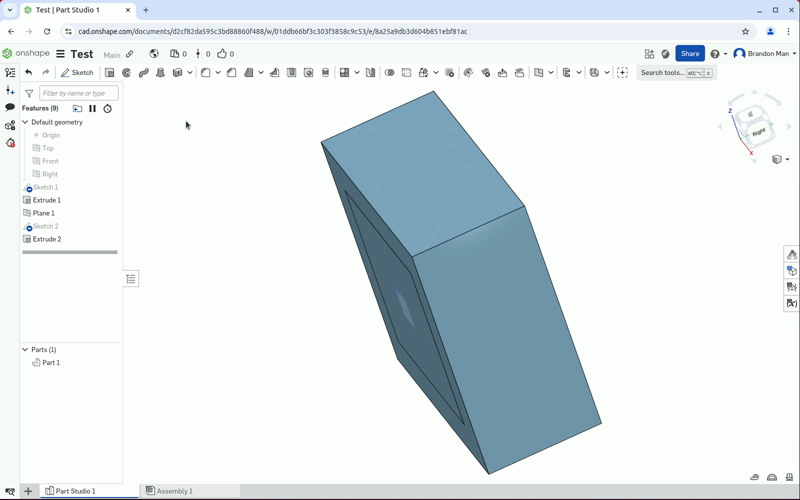
key(right, 2)
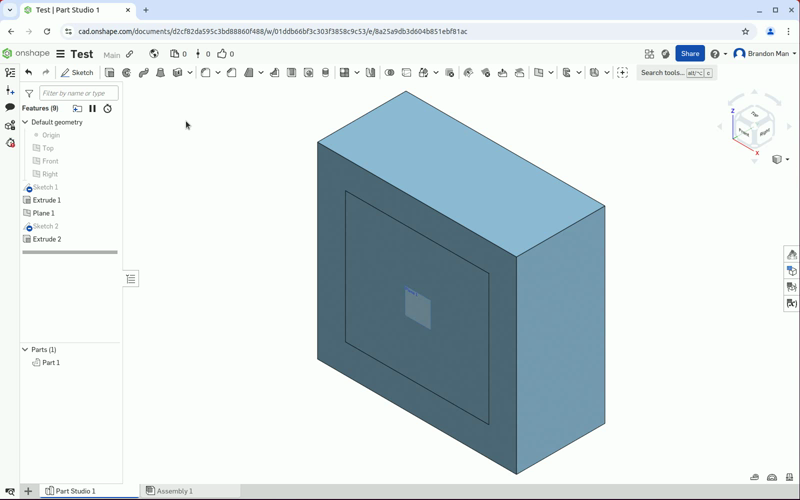
mouse_move(73, 189)
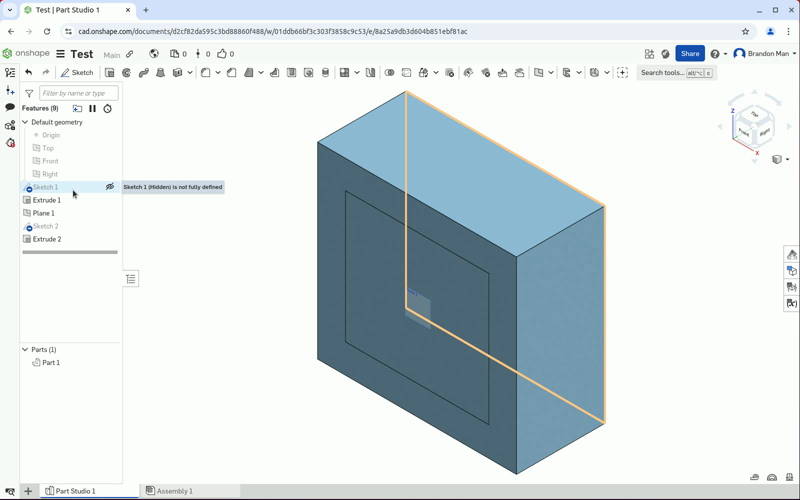
click(73, 189)